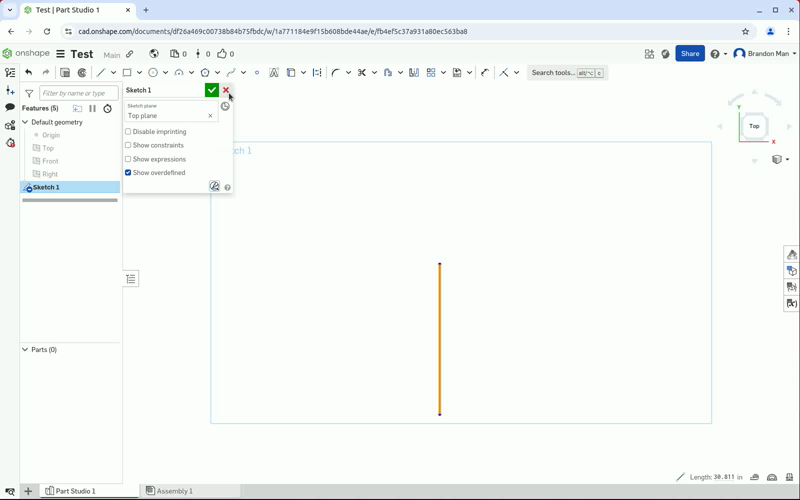
key(shift+h)
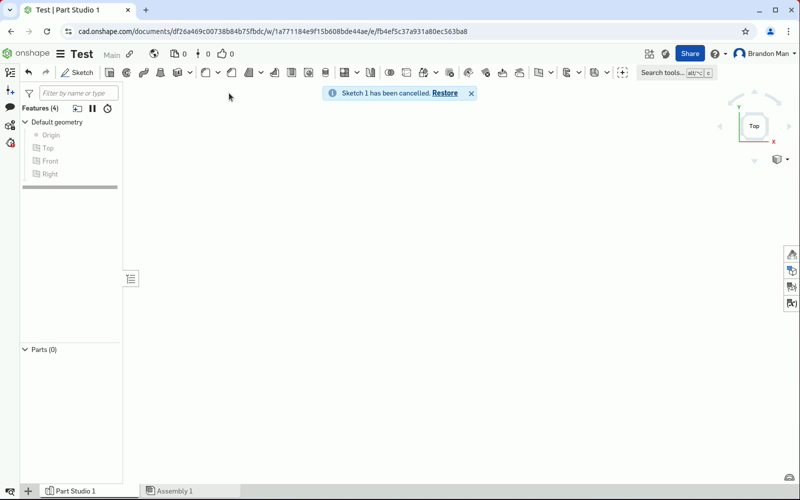
mouse_move(73, 352)
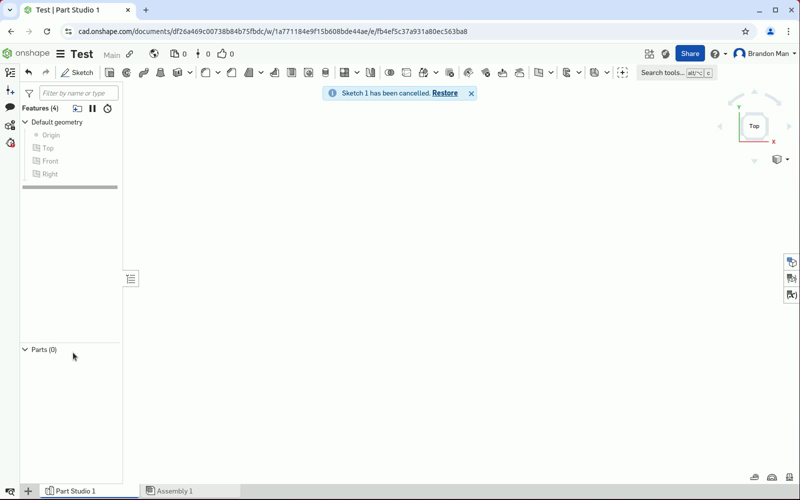
key(y)
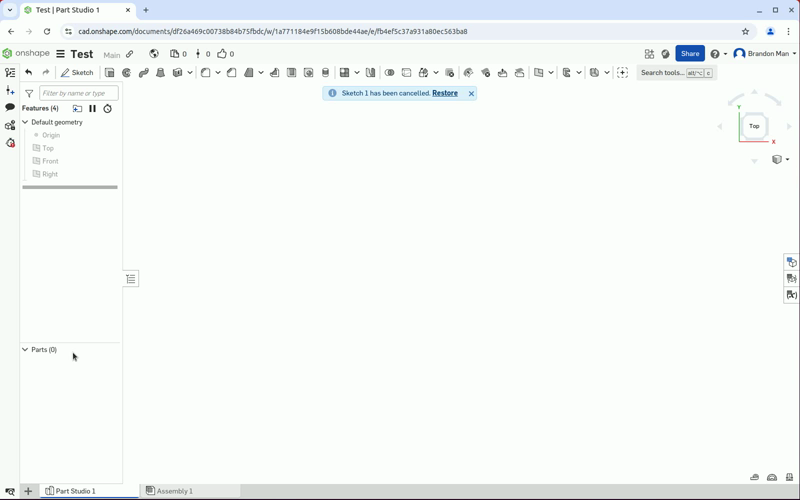
key(shift+p)
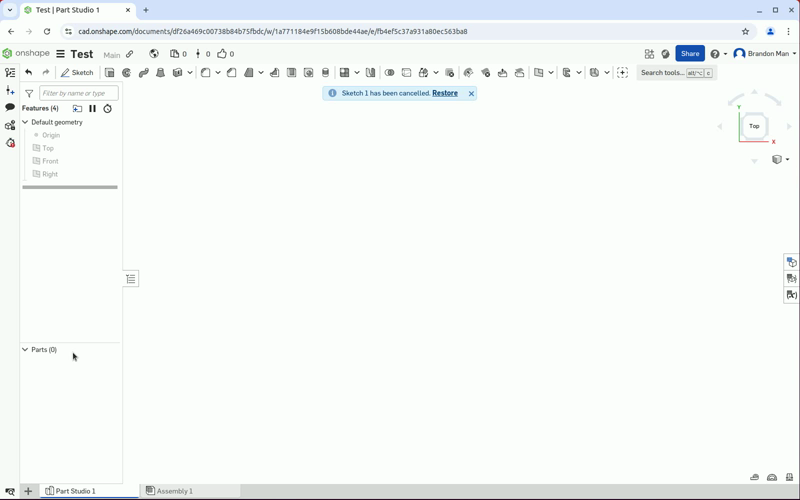
key(space)
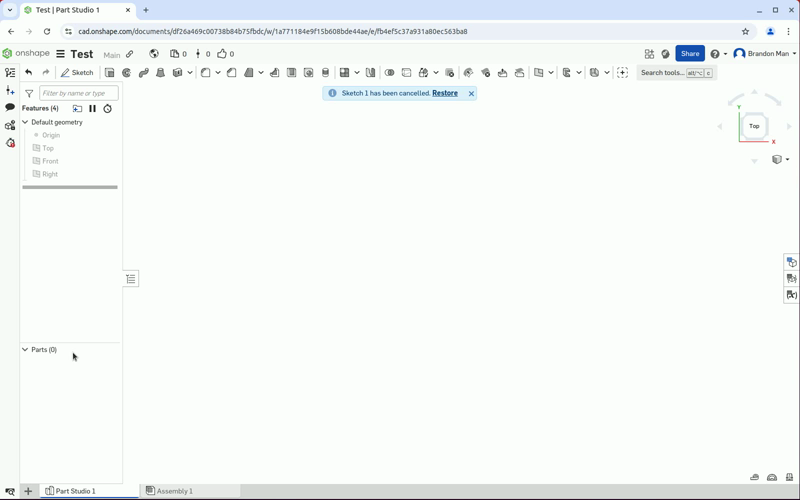
key_down(shift)
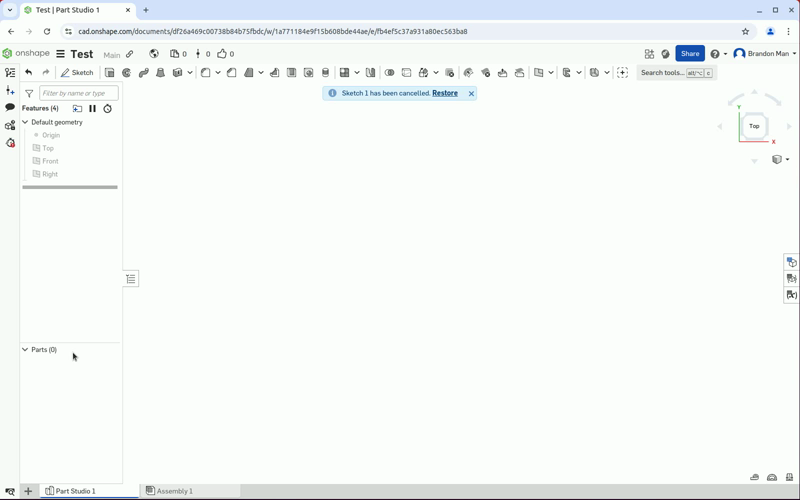
key(up)
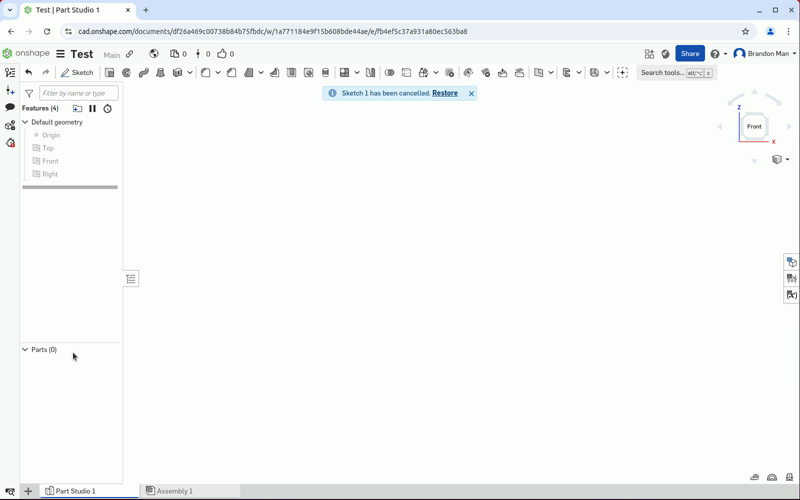
key_up(shift)
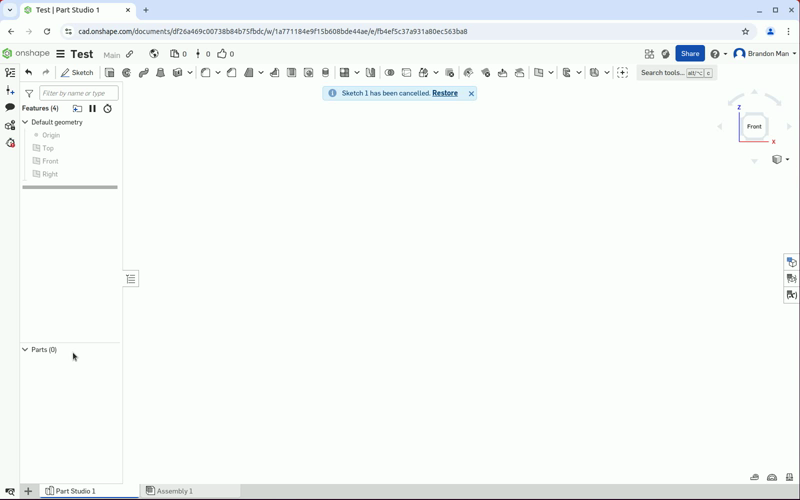
key(space)
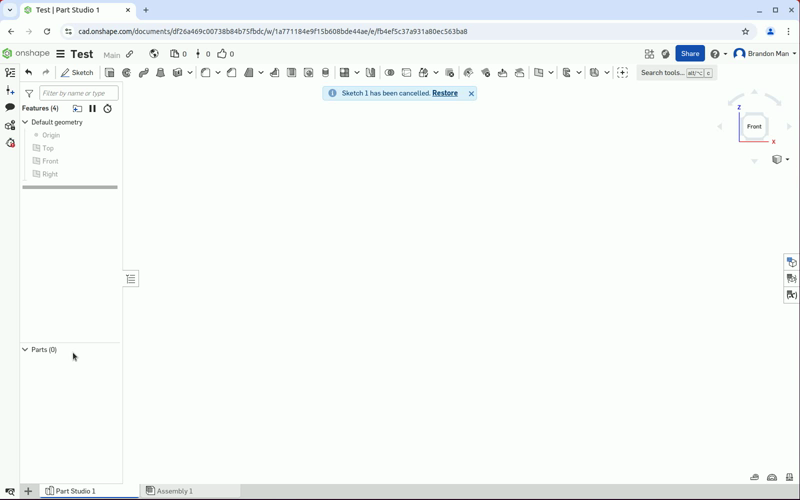
key_down(shift)
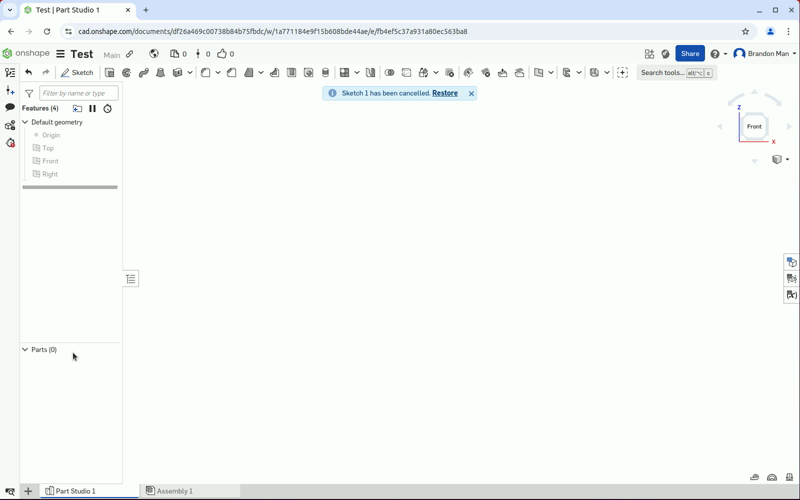
key(left)
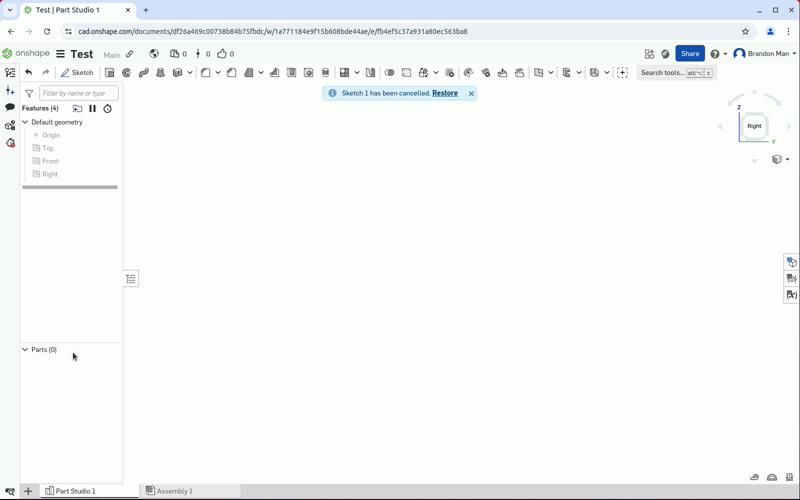
key_up(shift)
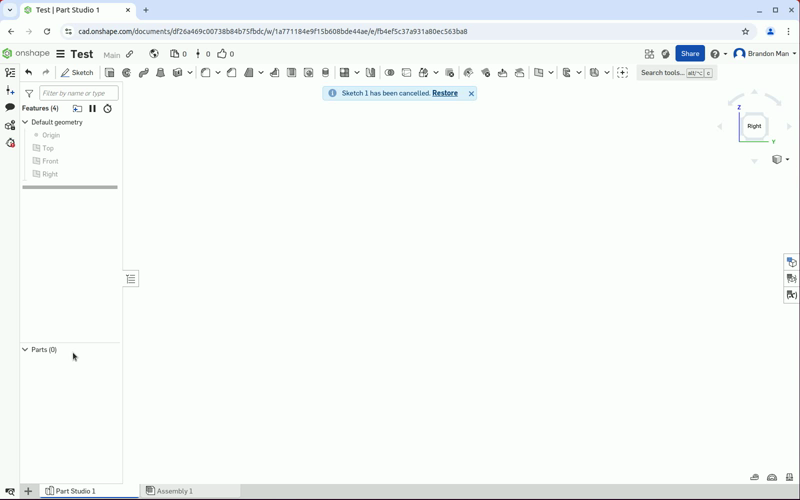
mouse_move(73, 352)
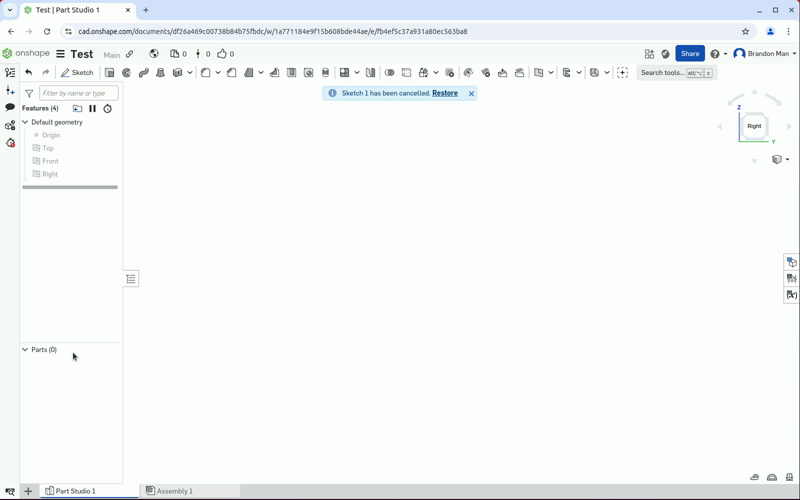
key(shift+y)
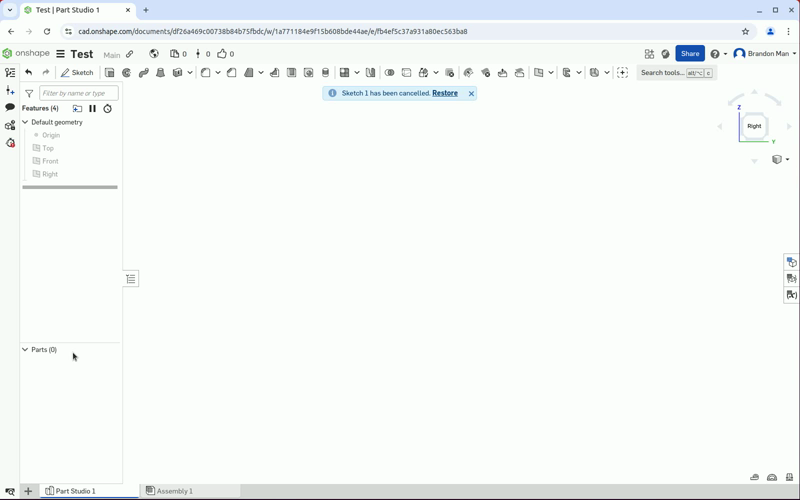
key(shift+s)
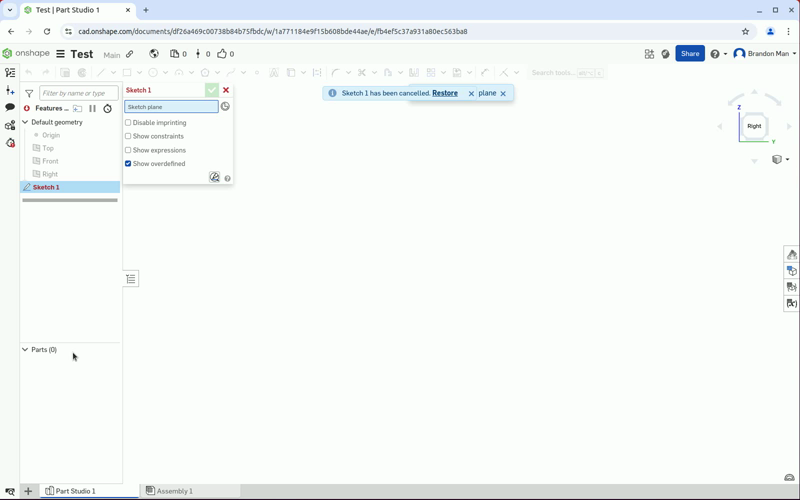
mouse_move(73, 176)
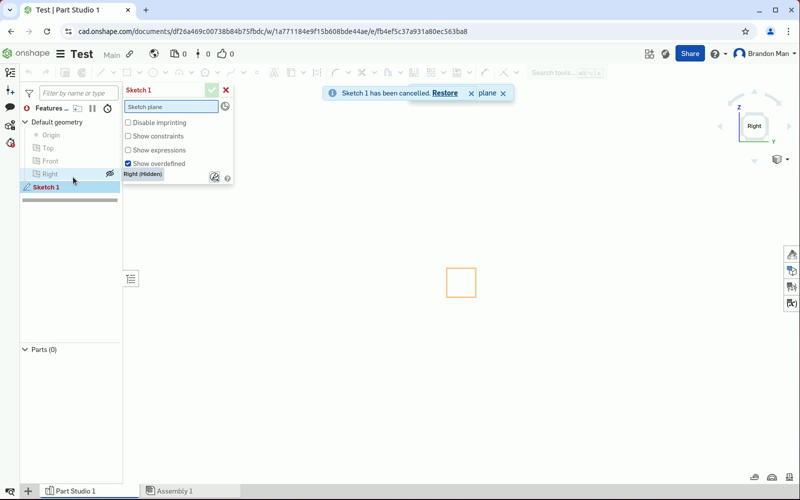
click(73, 176)
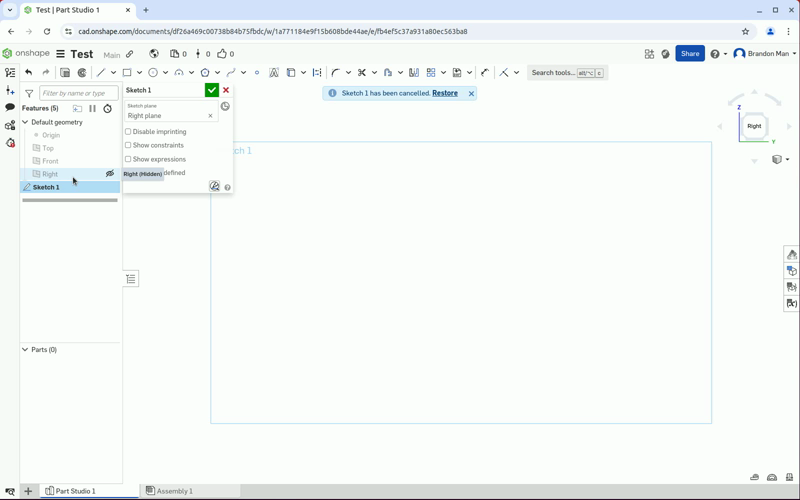
mouse_move(73, 352)
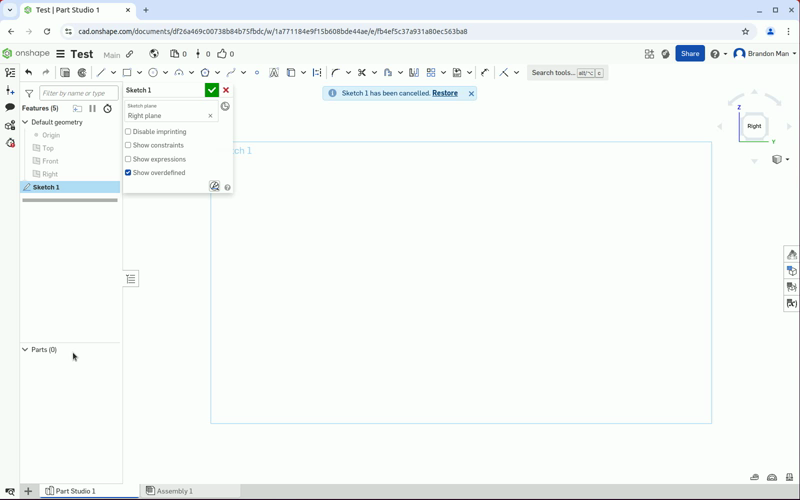
key(y)
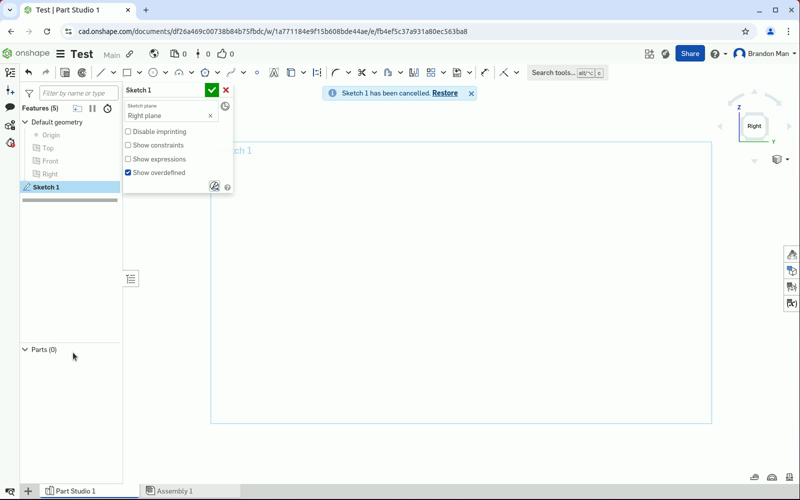
key(c)
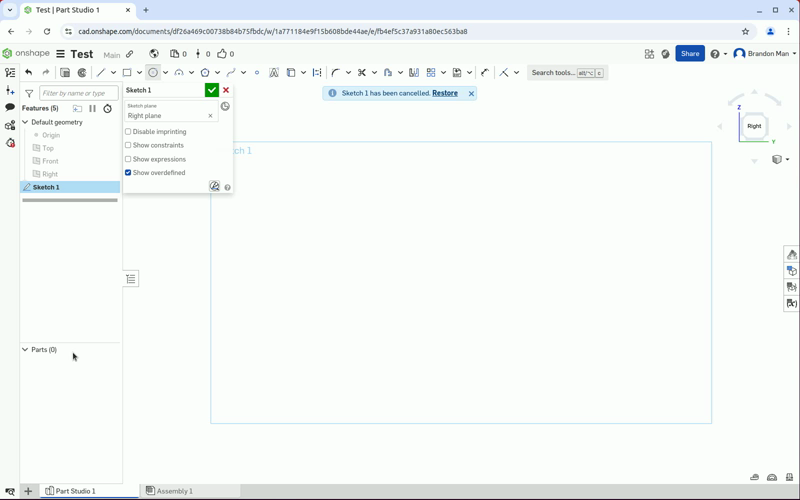
key_down(shift)
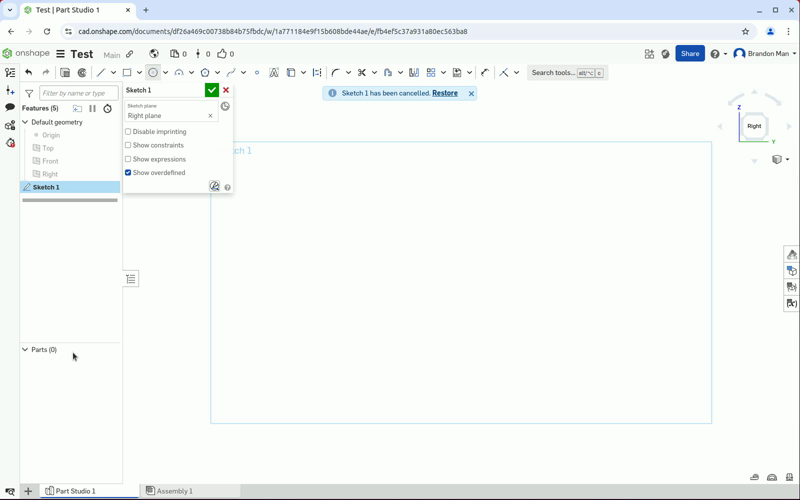
mouse_move(461, 281)
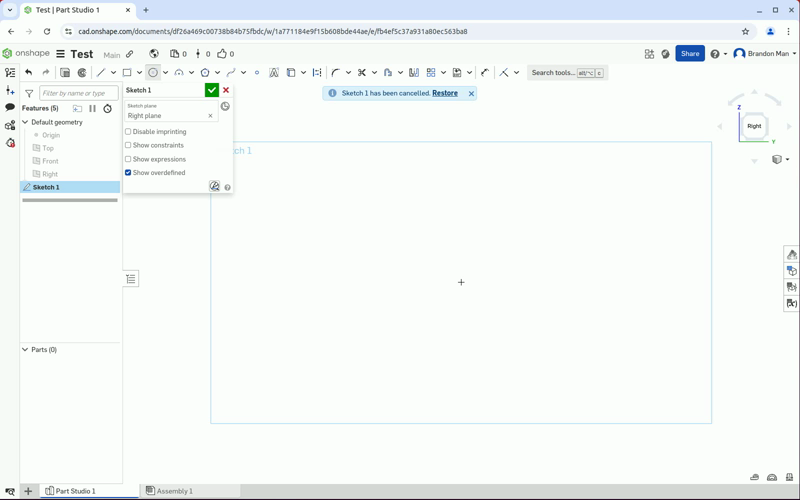
click(461, 281)
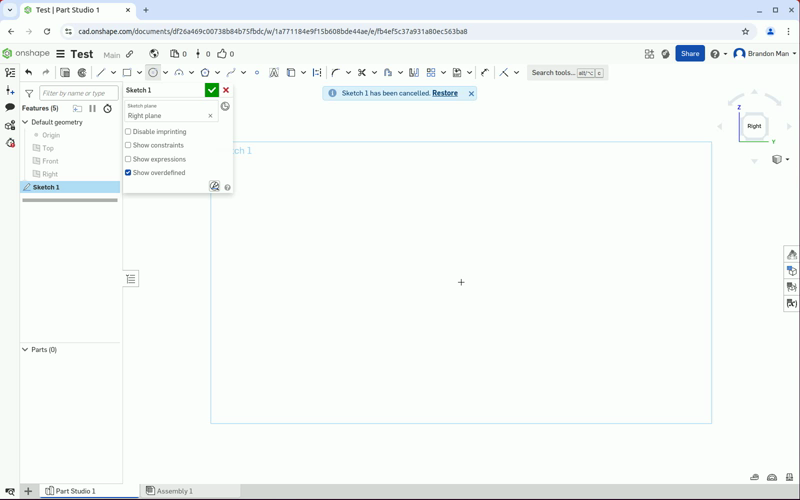
key_up(shift)
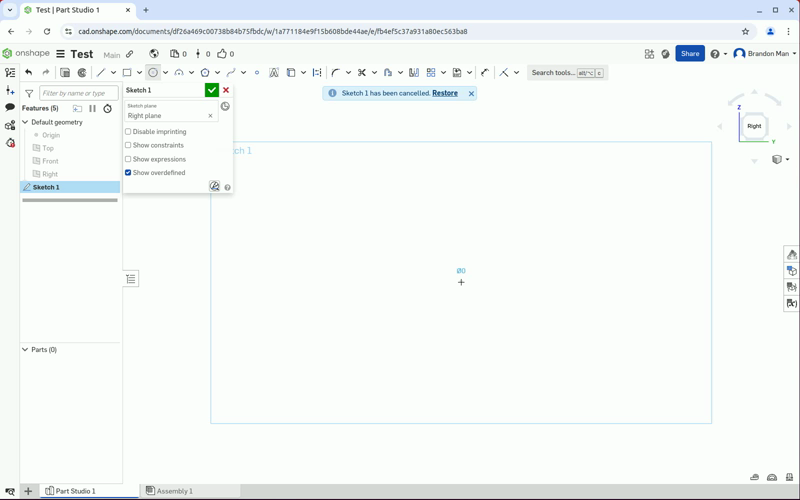
mouse_move(467, 281)
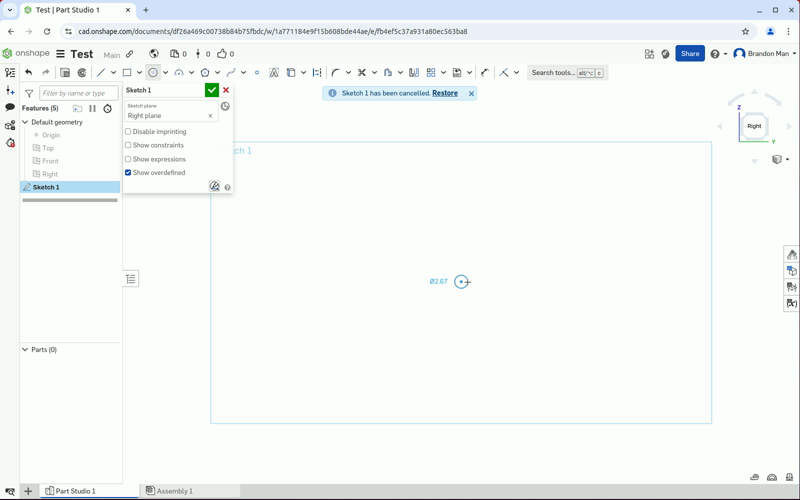
click(467, 281)
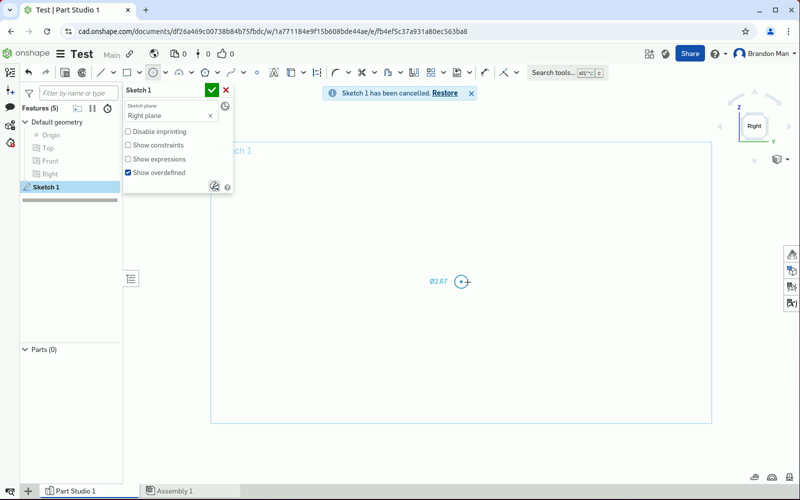
key(esc)
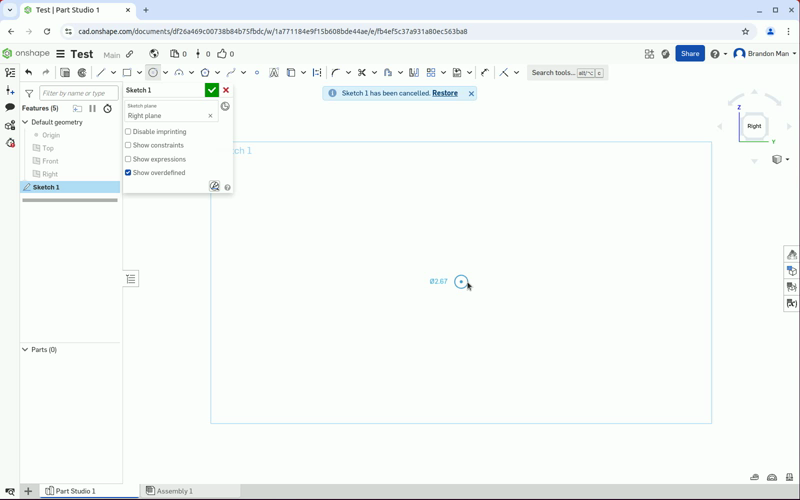
mouse_move(459, 287)
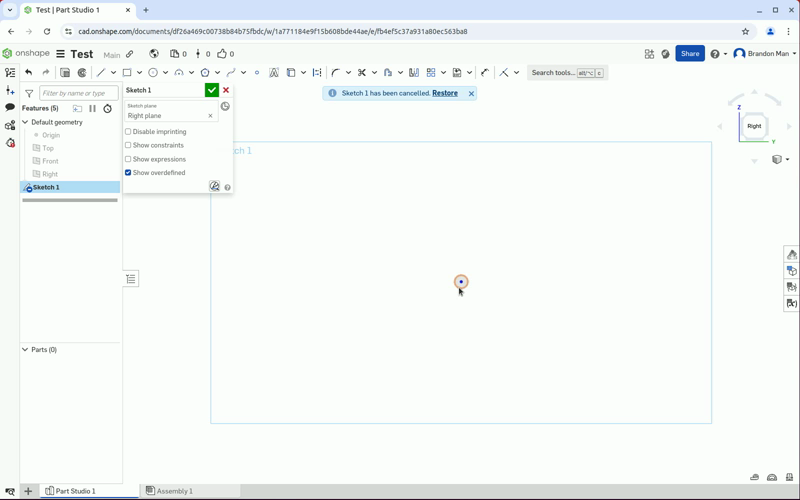
scroll(6)
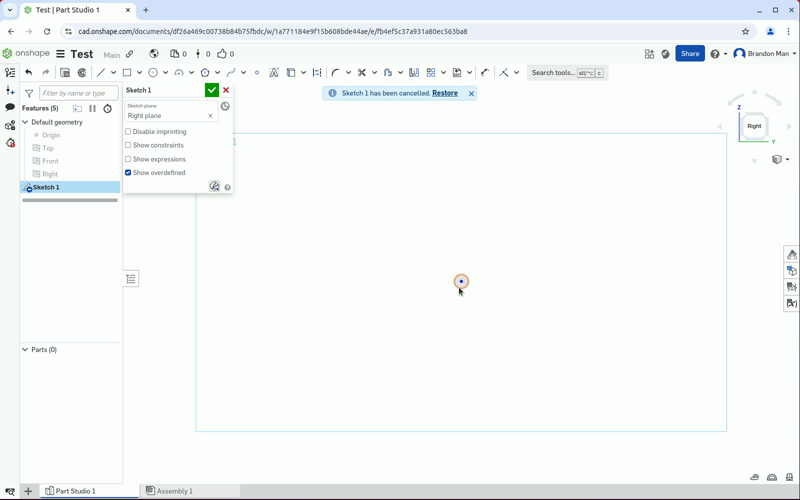
scroll(6)
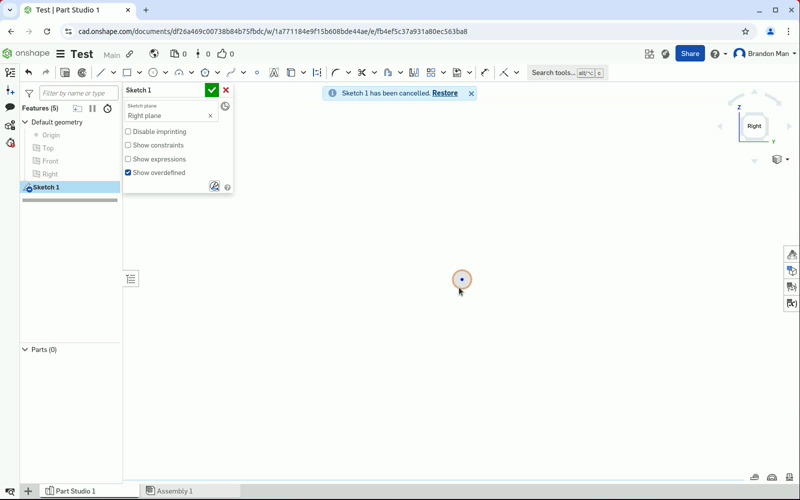
scroll(6)
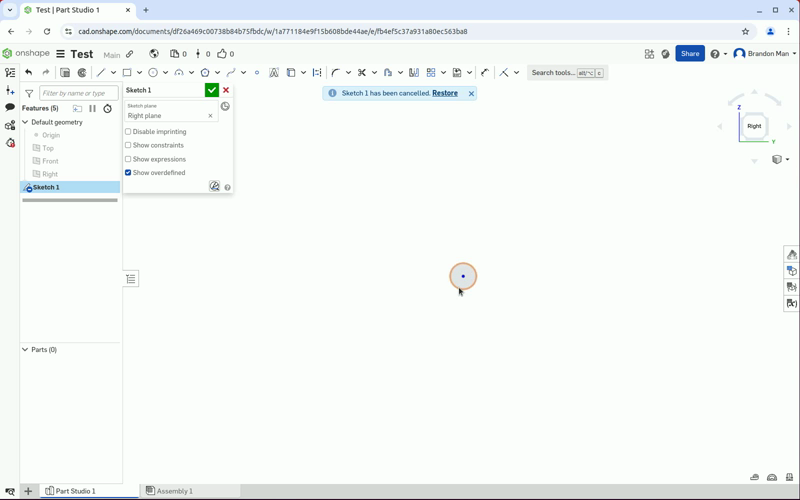
scroll(6)
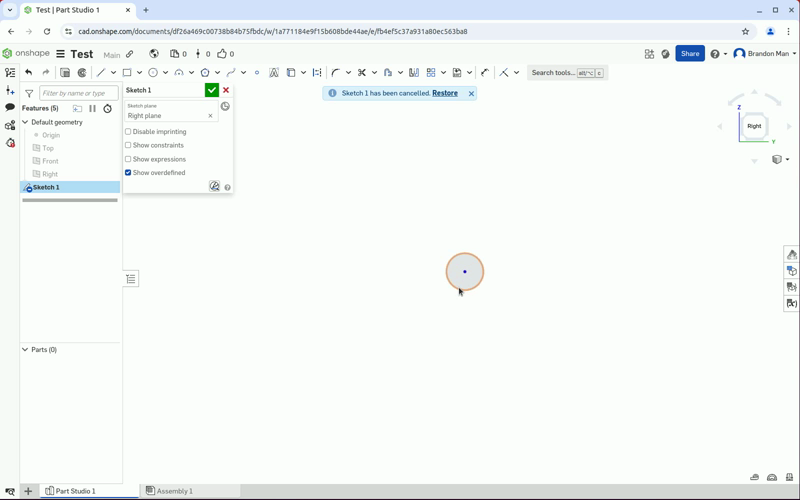
scroll(6)
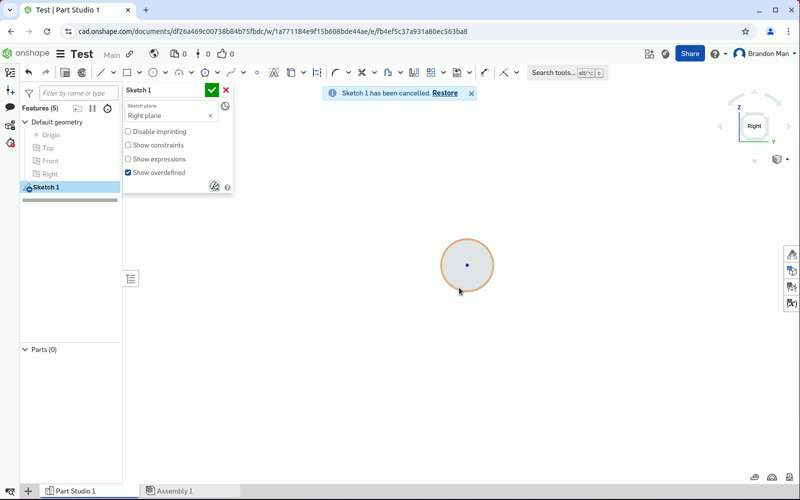
scroll(6)
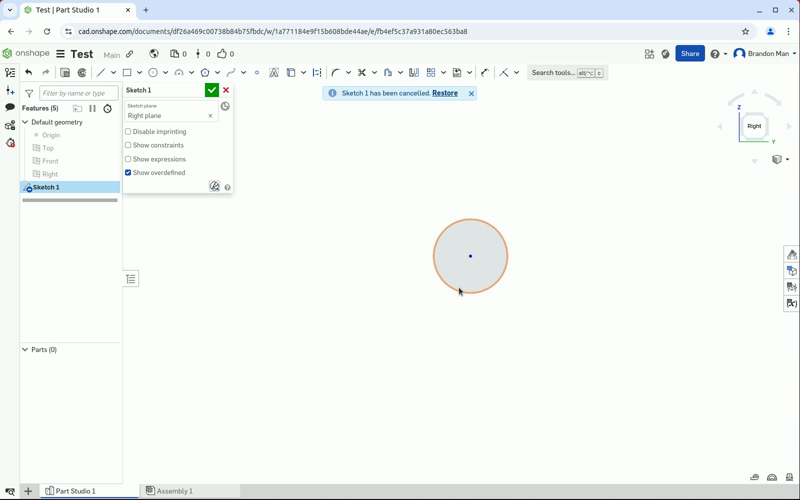
scroll(6)
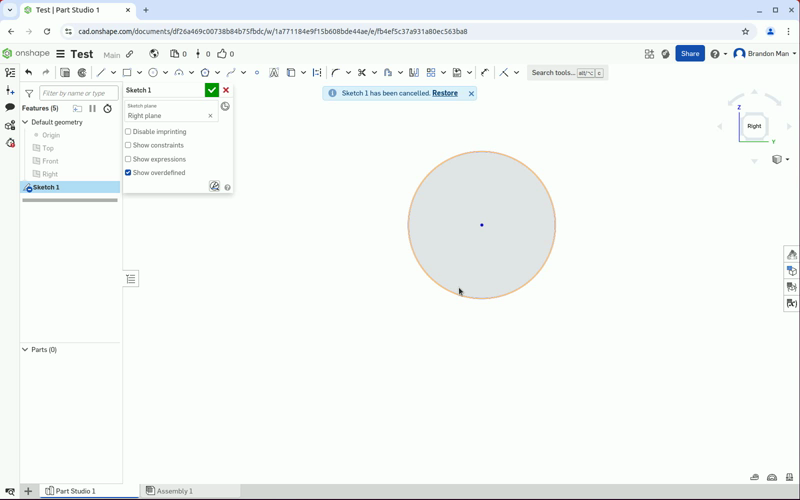
click(459, 287)
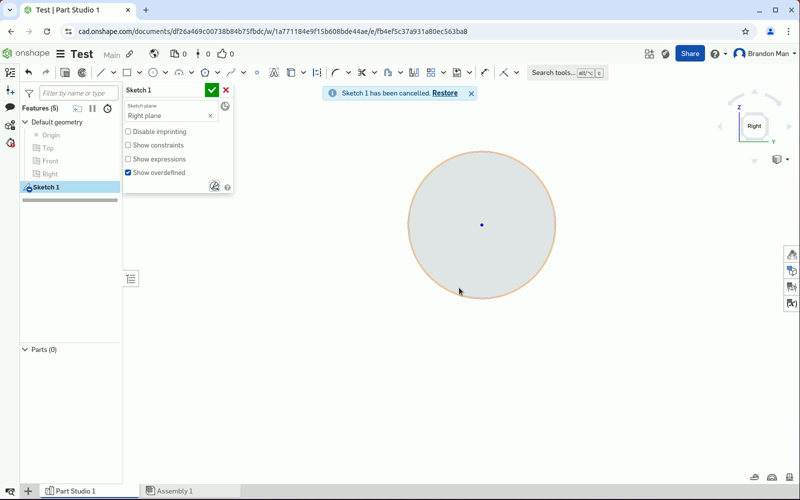
scroll(-6)
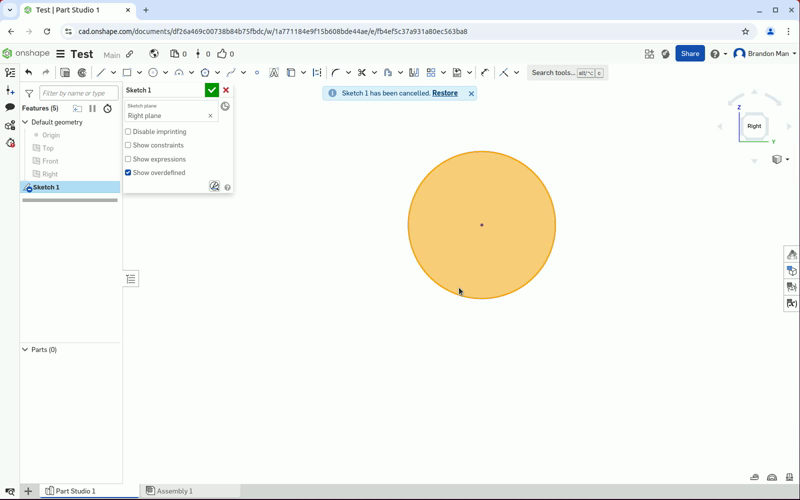
scroll(-6)
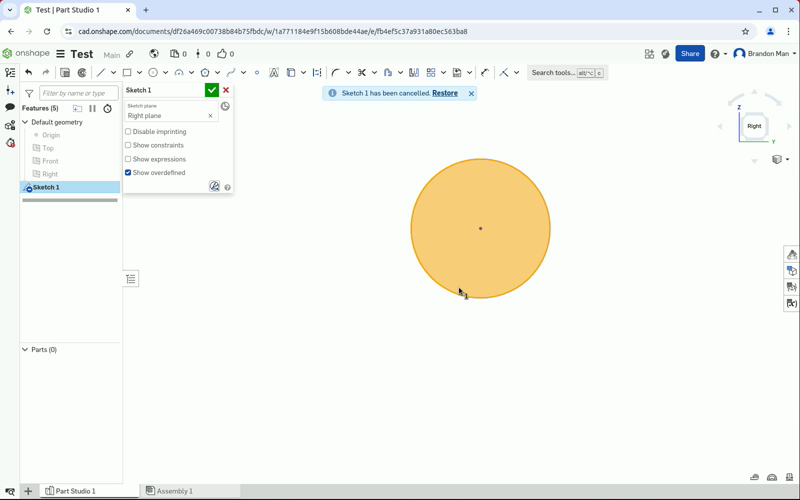
scroll(-6)
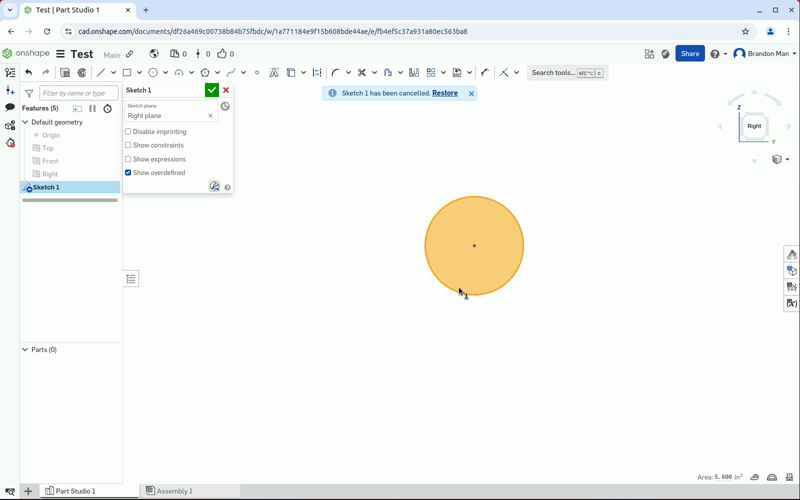
scroll(-6)
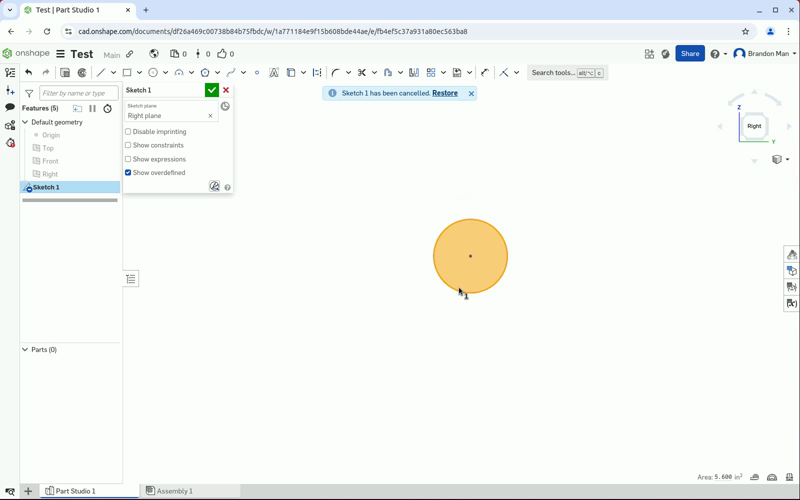
scroll(-6)
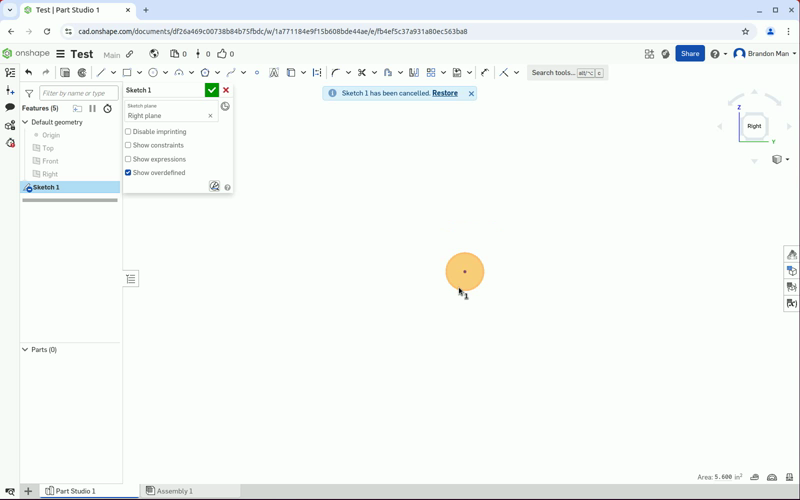
scroll(-6)
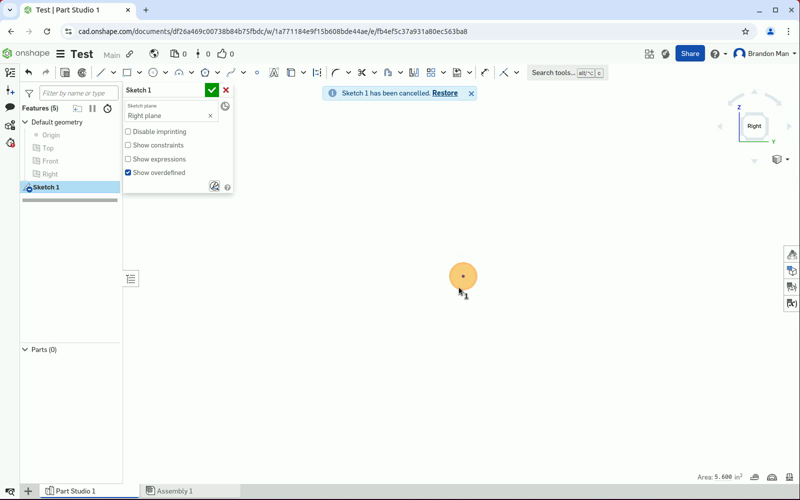
scroll(-6)
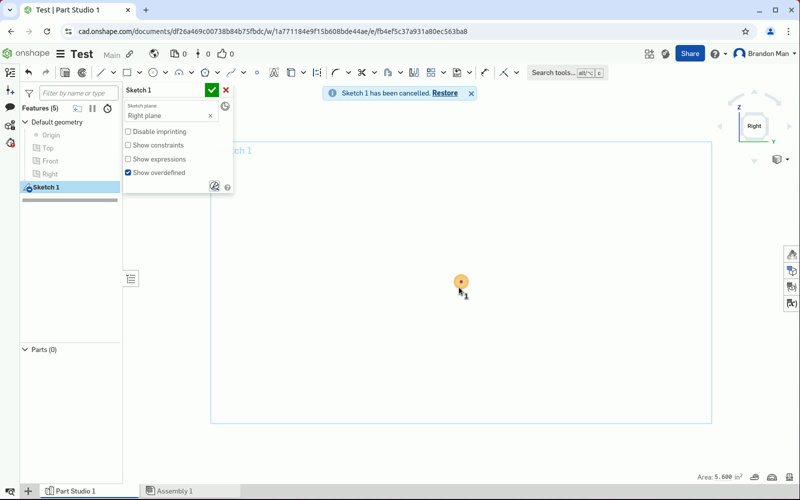
mouse_move(73, 352)
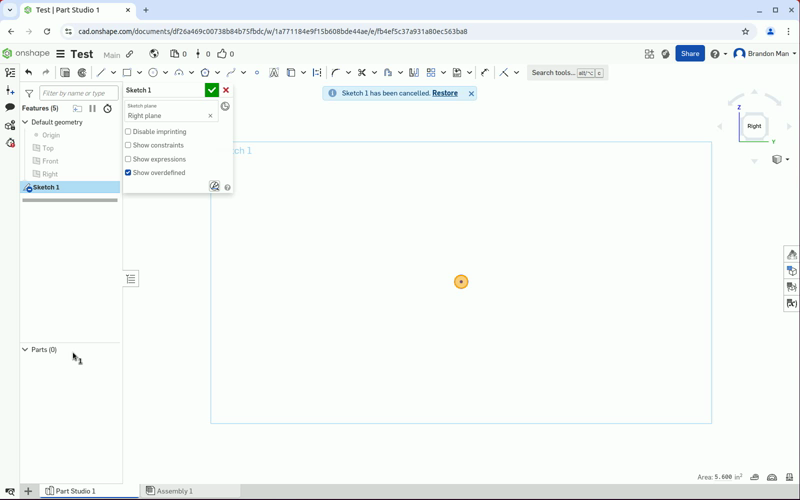
key(shift+y)
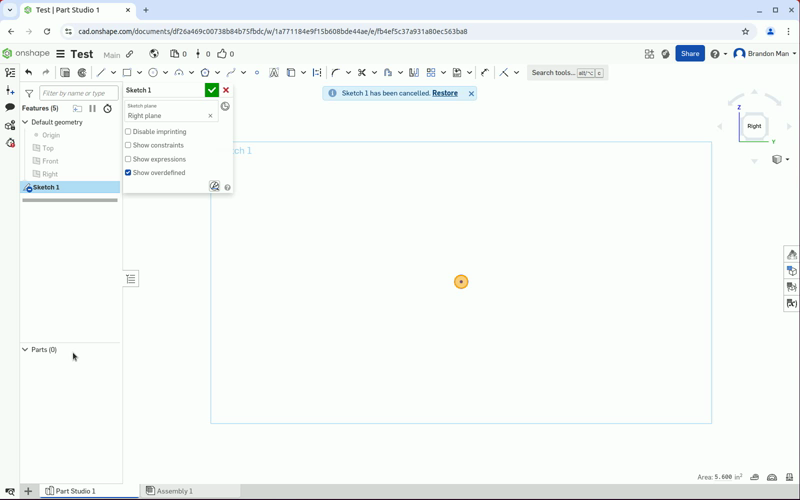
key(shift+e)
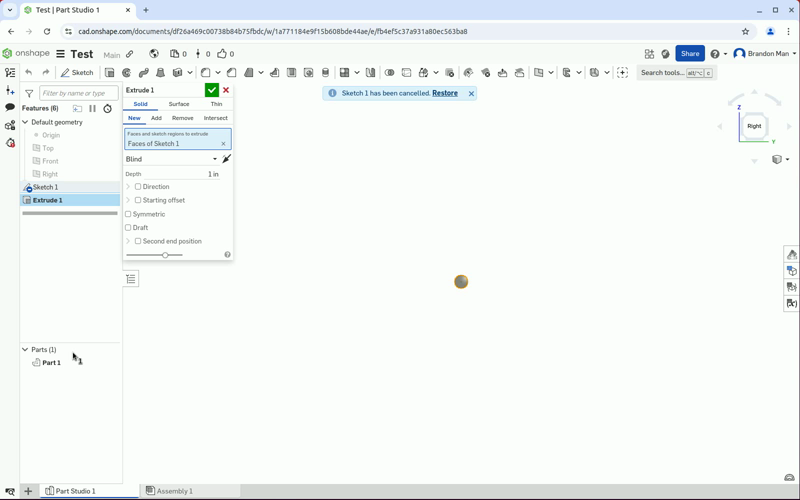
mouse_move(143, 106)
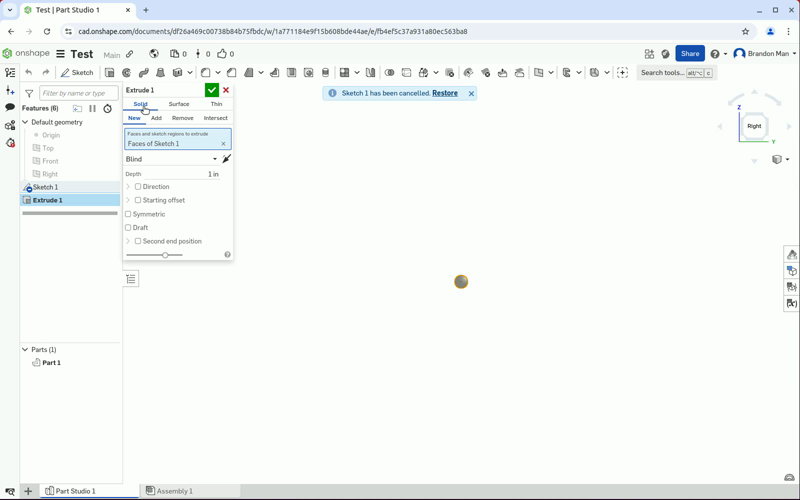
click(143, 106)
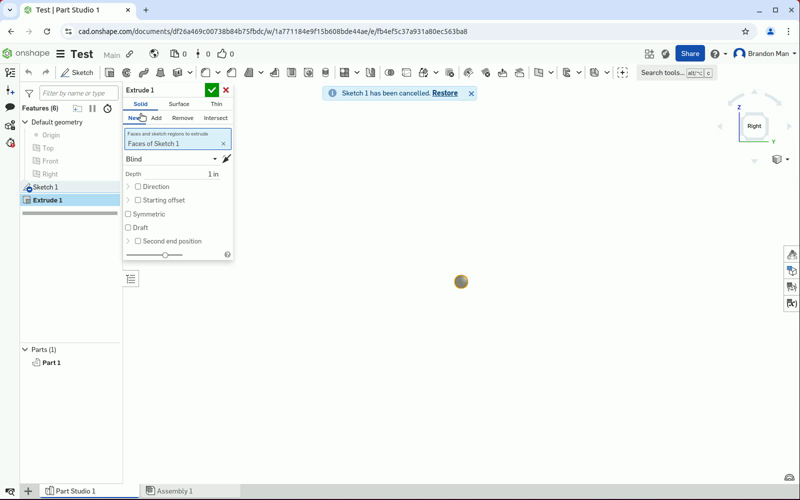
mouse_move(137, 120)
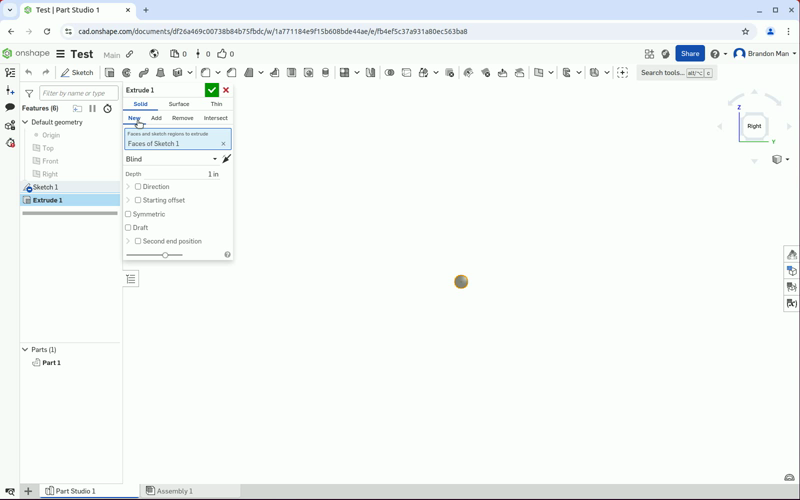
click(137, 120)
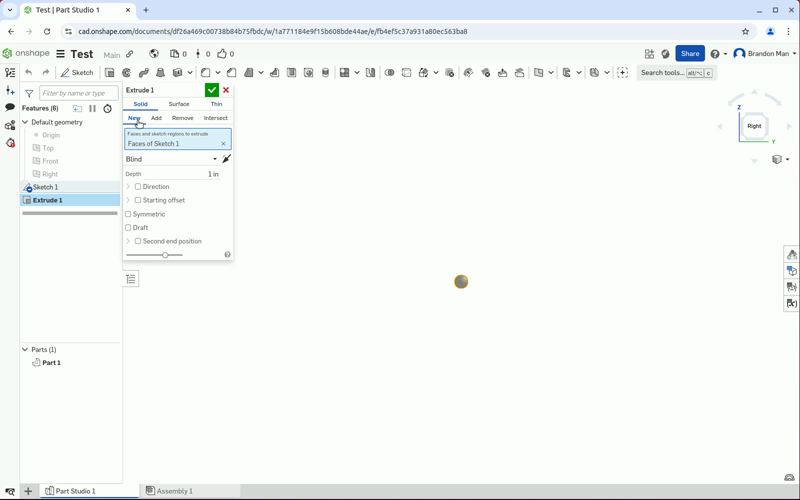
key(tab, 4)
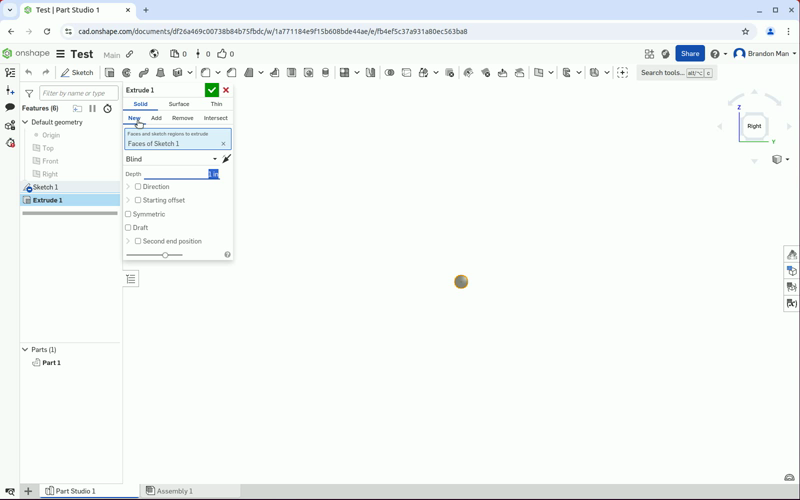
text(23.108)
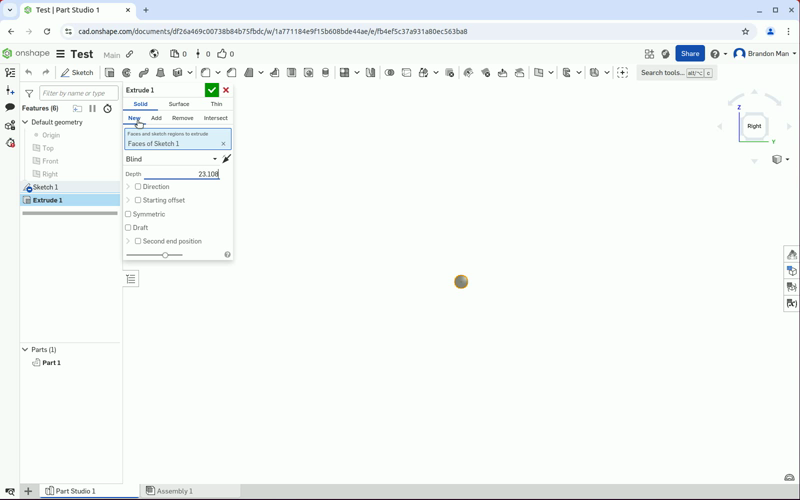
key(enter)
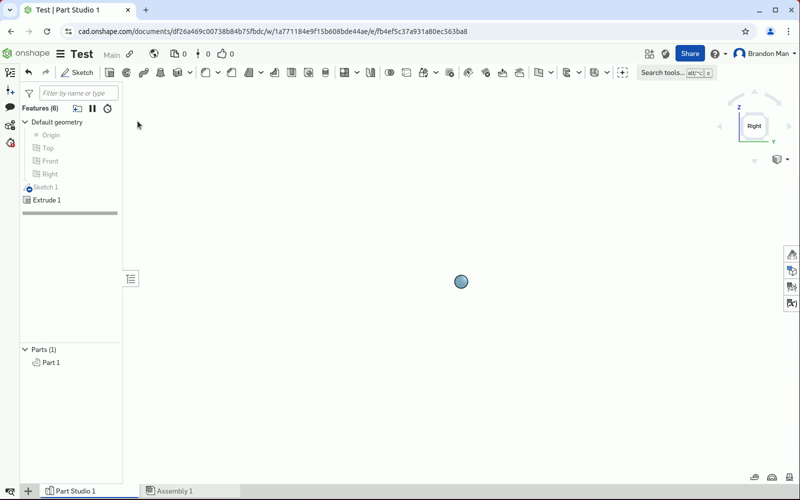
key(shift+h)
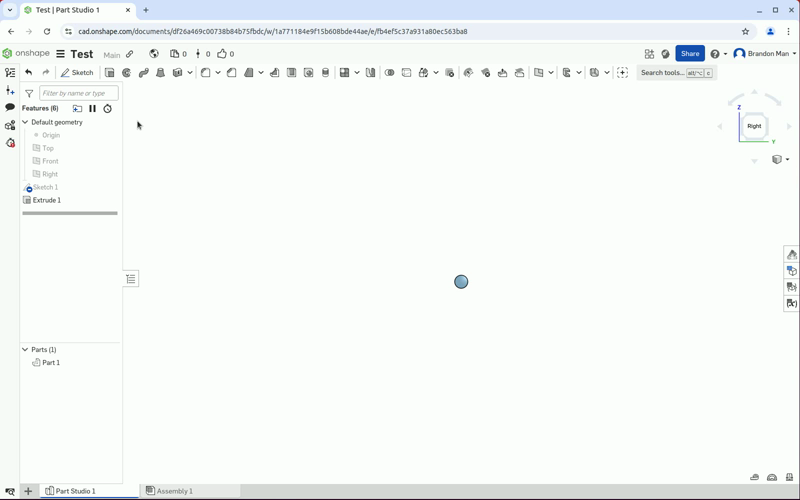
key(shift+h)
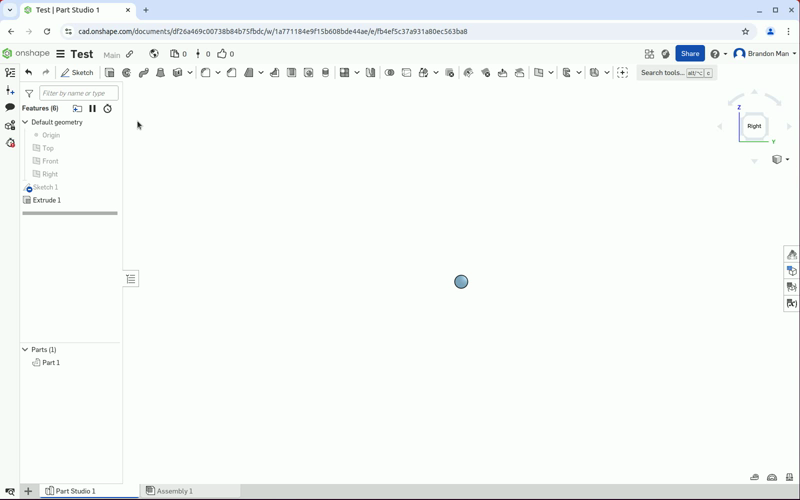
mouse_move(73, 189)
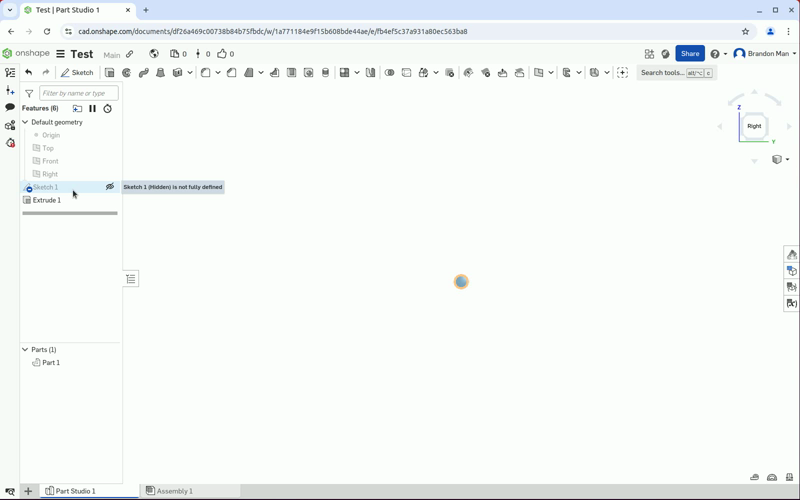
click(73, 189)
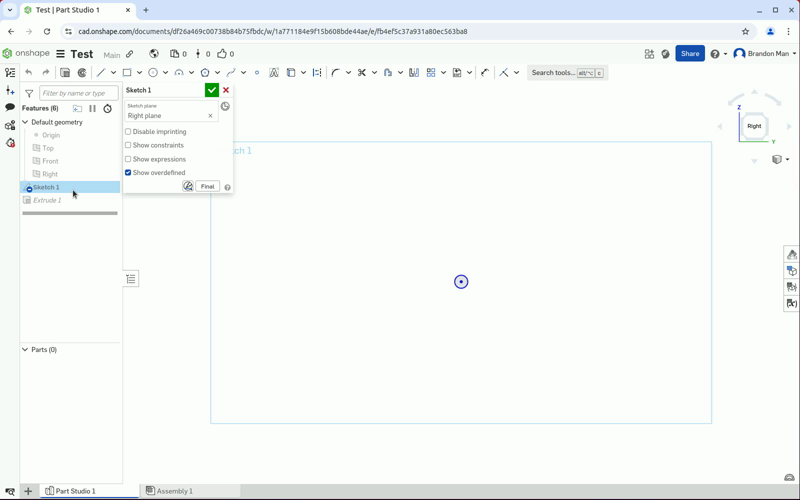
mouse_move(229, 92)
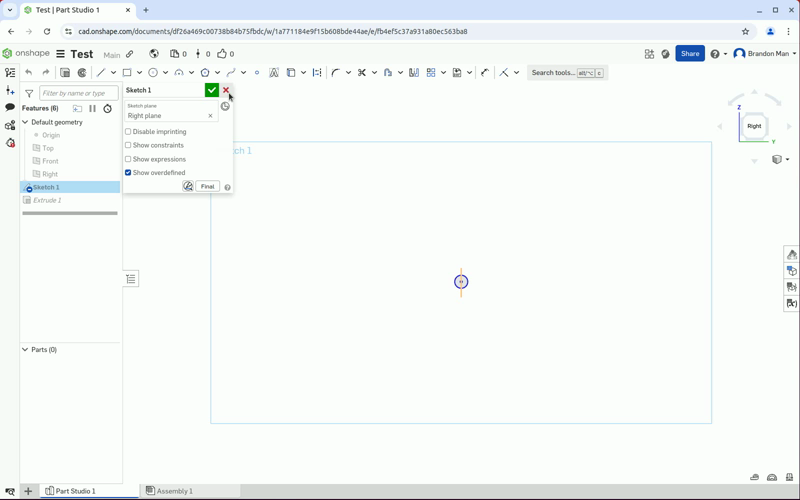
click(229, 92)
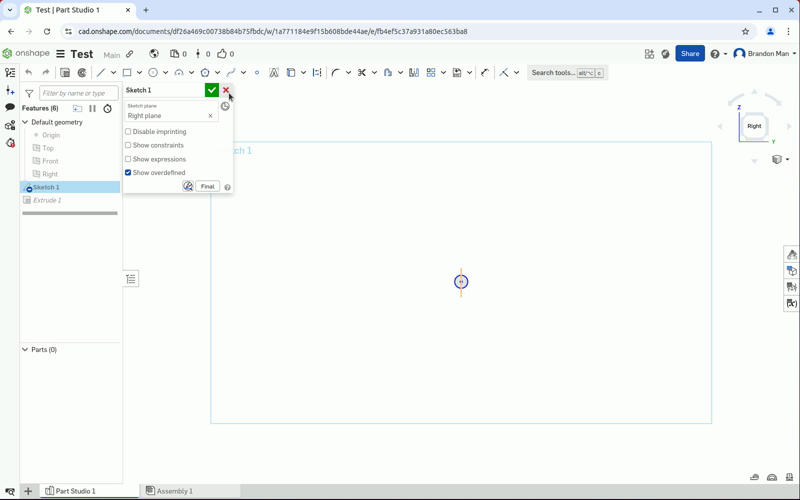
key(shift+s)
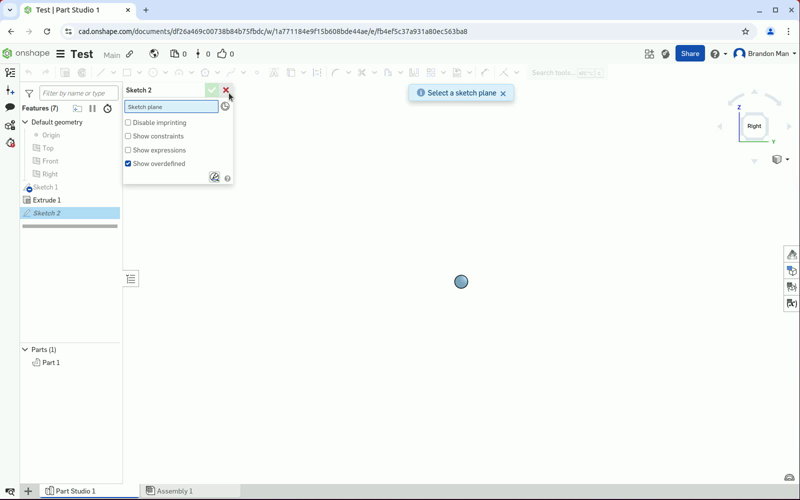
mouse_move(73, 176)
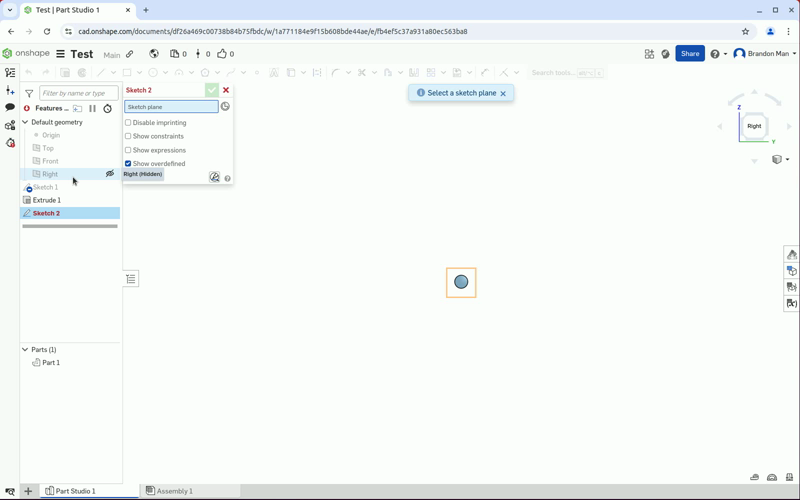
click(73, 176)
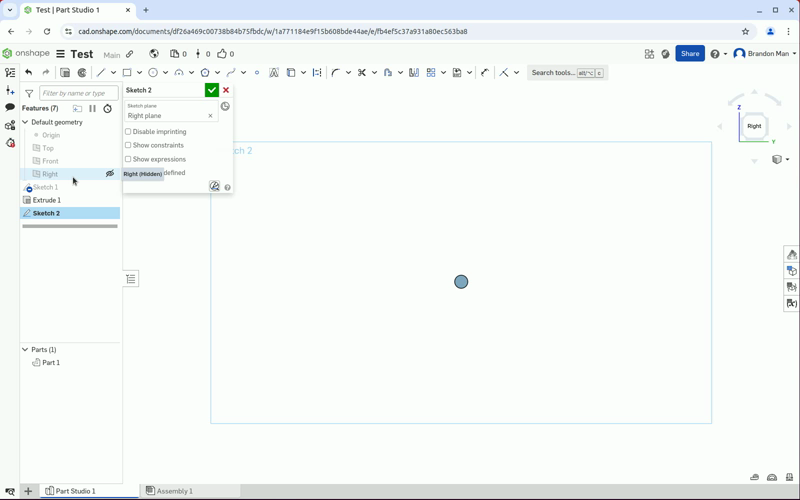
mouse_move(73, 352)
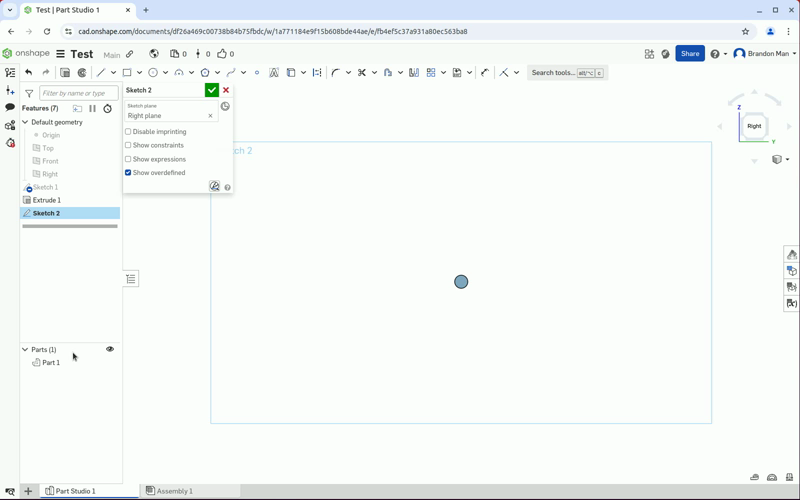
key(y)
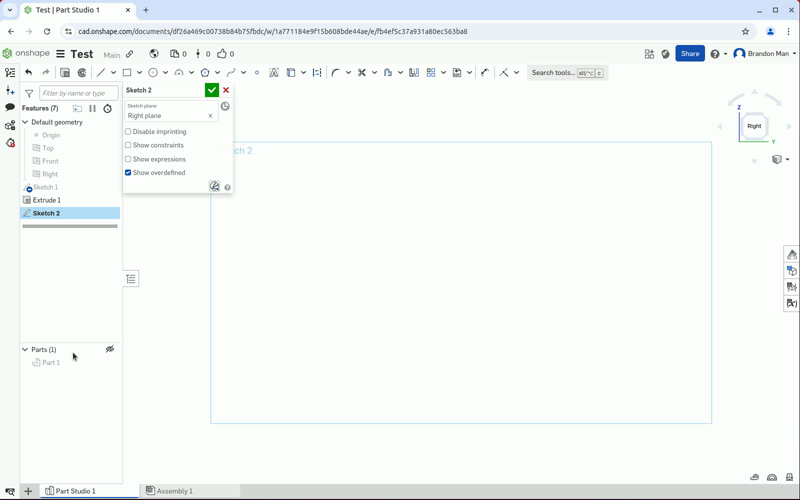
key(c)
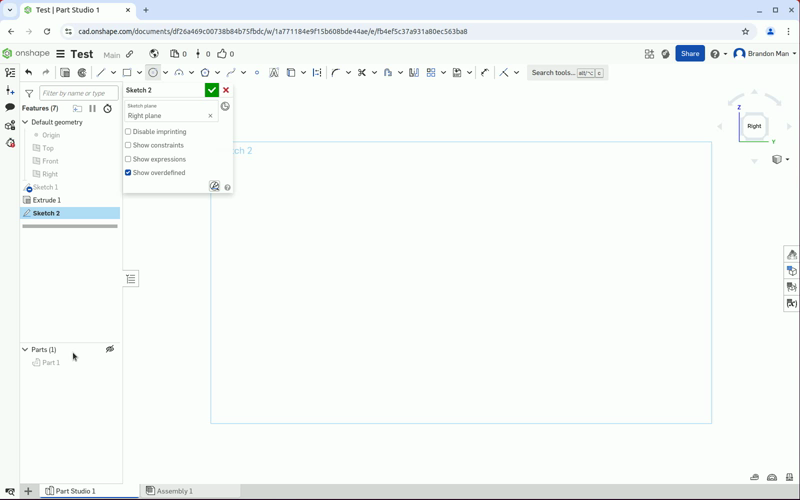
key_down(shift)
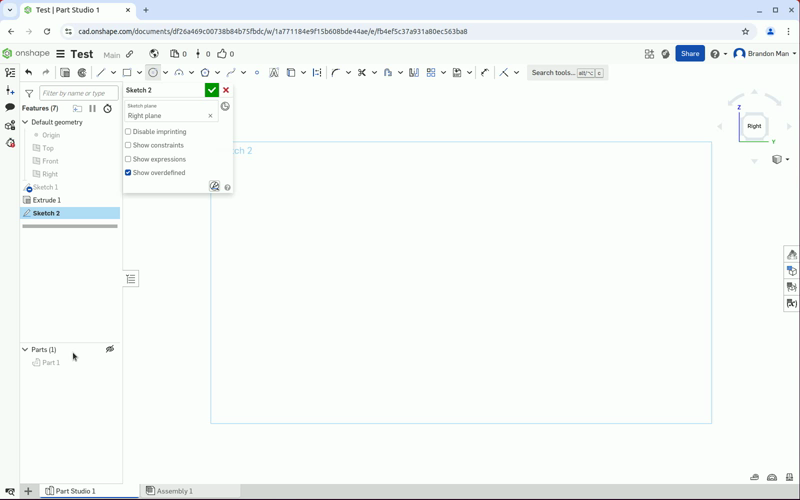
mouse_move(461, 281)
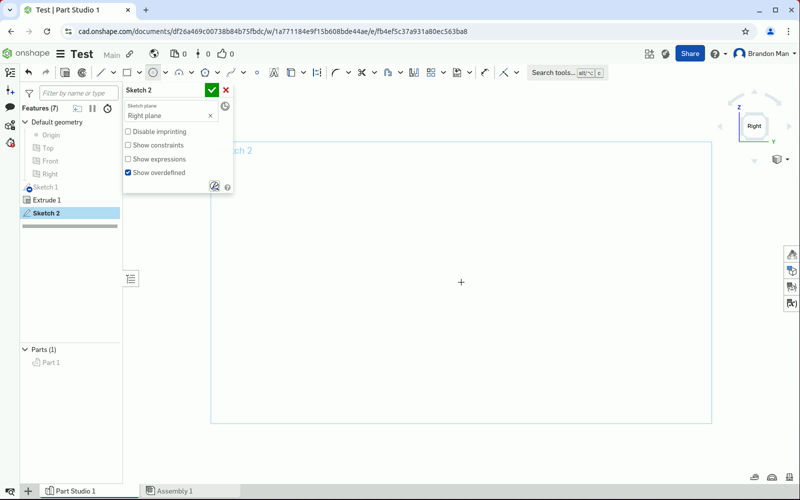
click(461, 281)
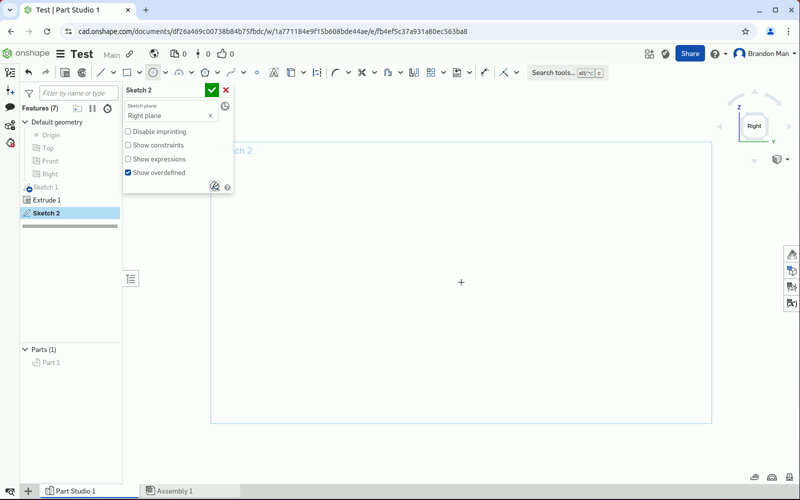
key_up(shift)
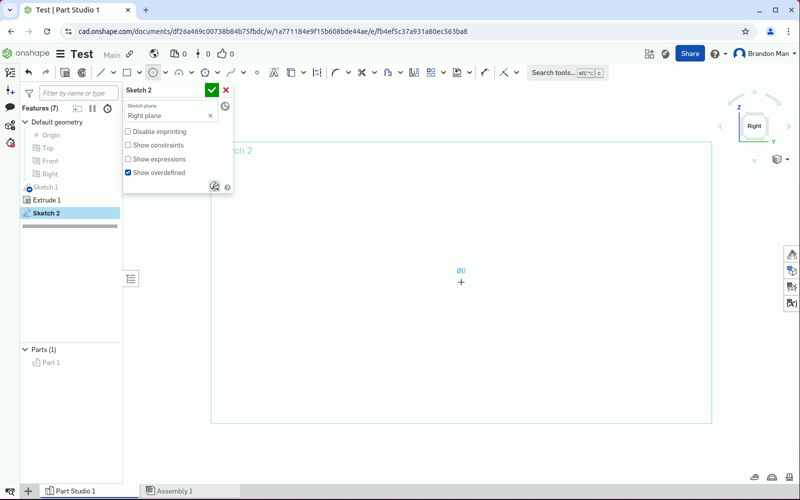
mouse_move(465, 281)
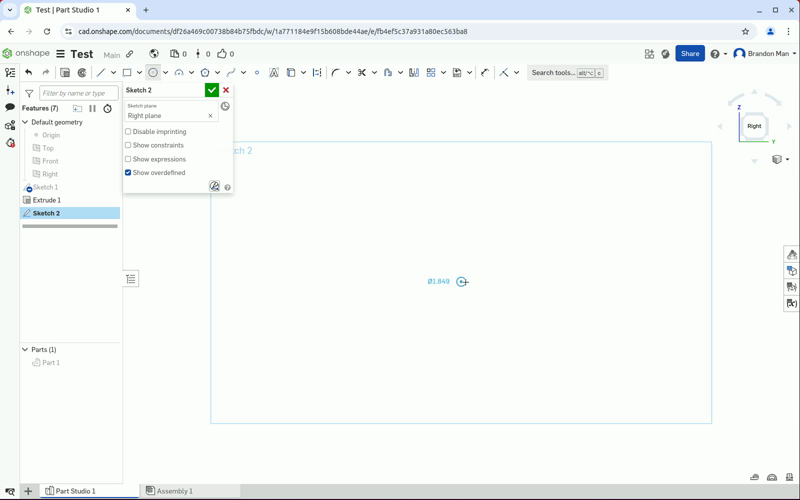
click(465, 281)
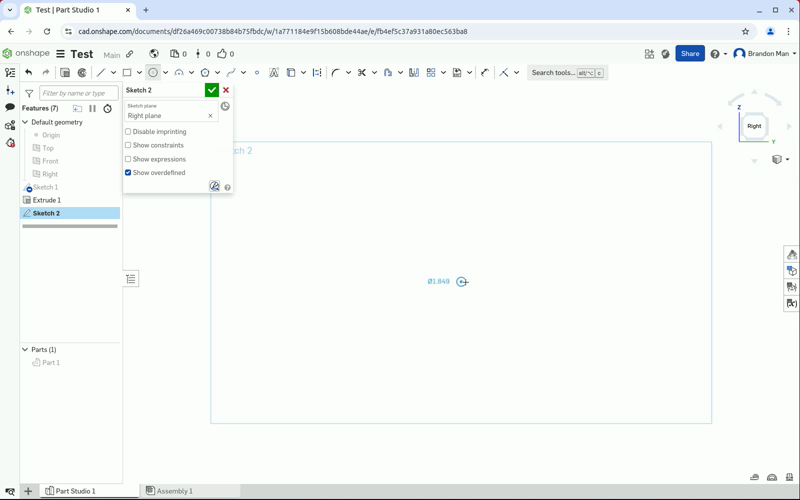
key(esc)
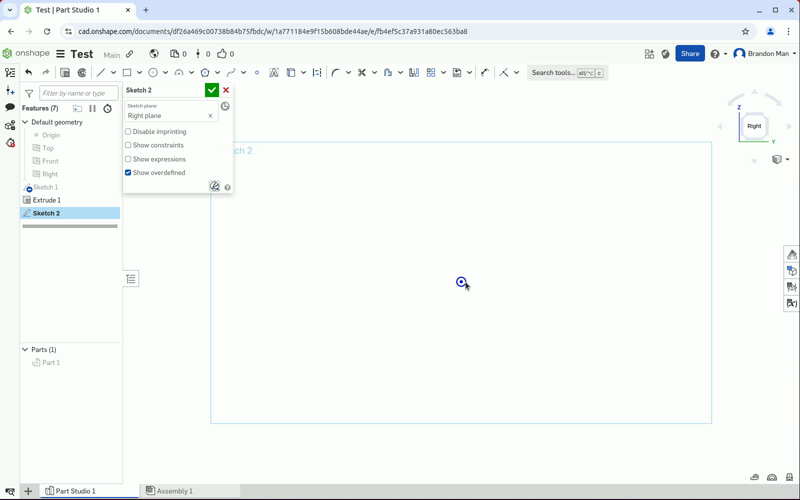
mouse_move(462, 277)
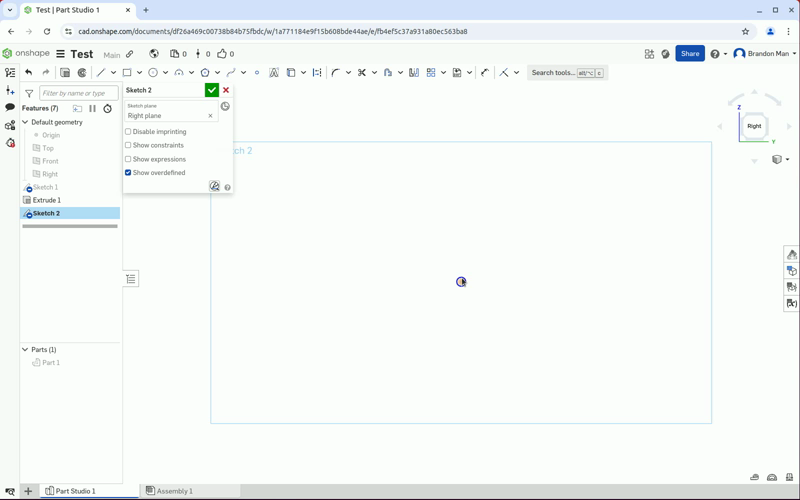
scroll(6)
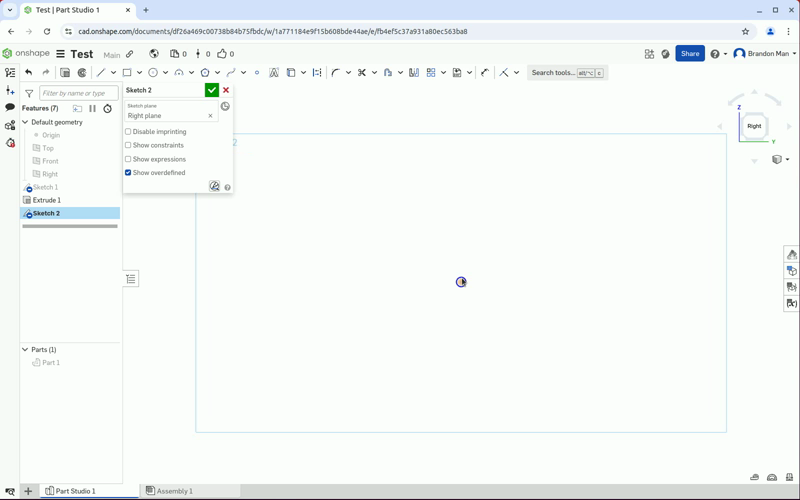
scroll(6)
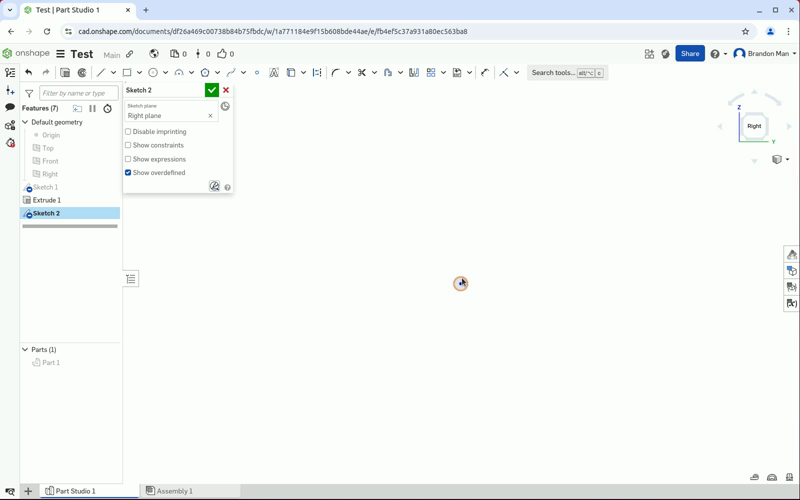
scroll(6)
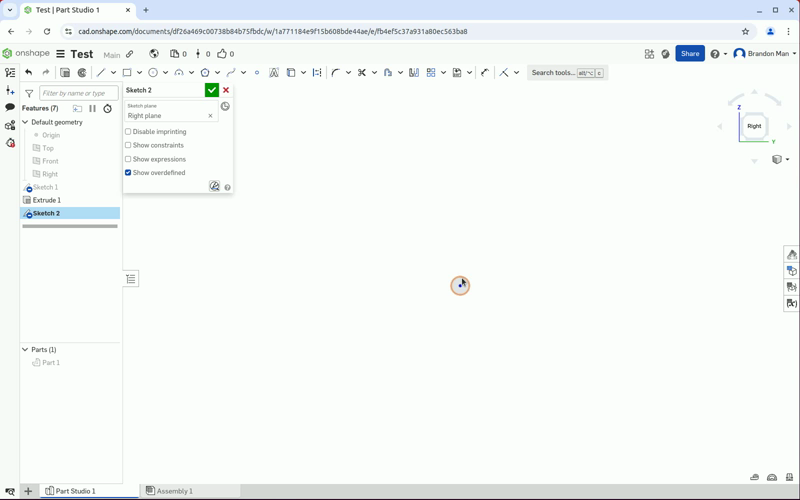
scroll(6)
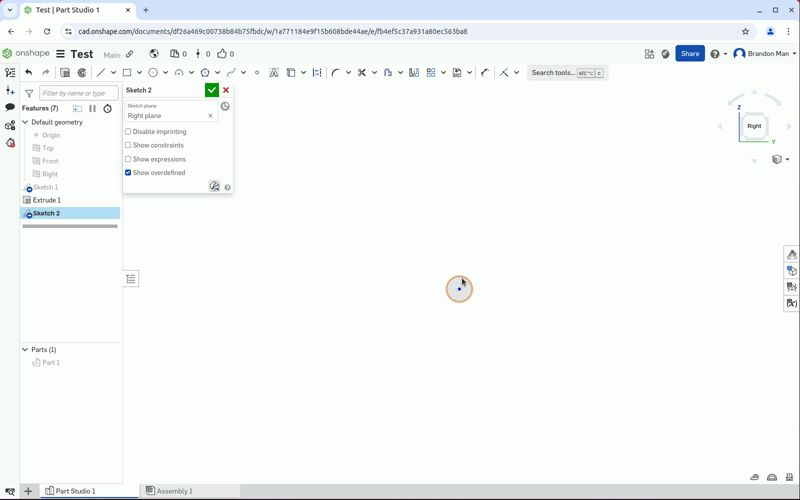
scroll(6)
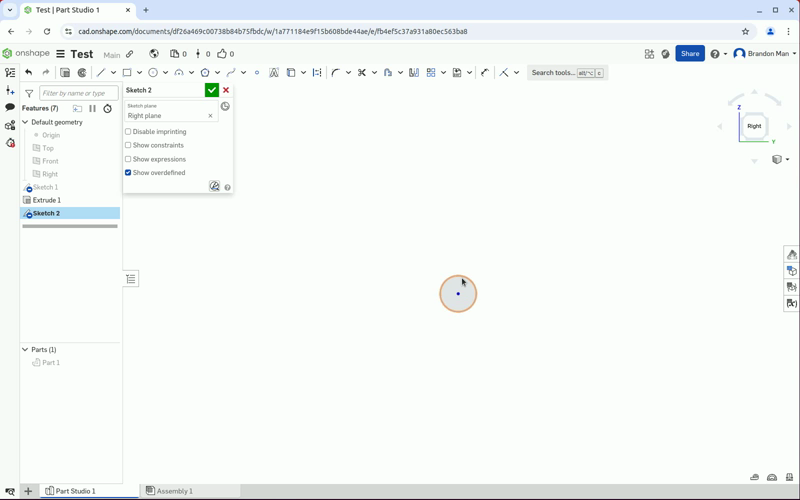
scroll(6)
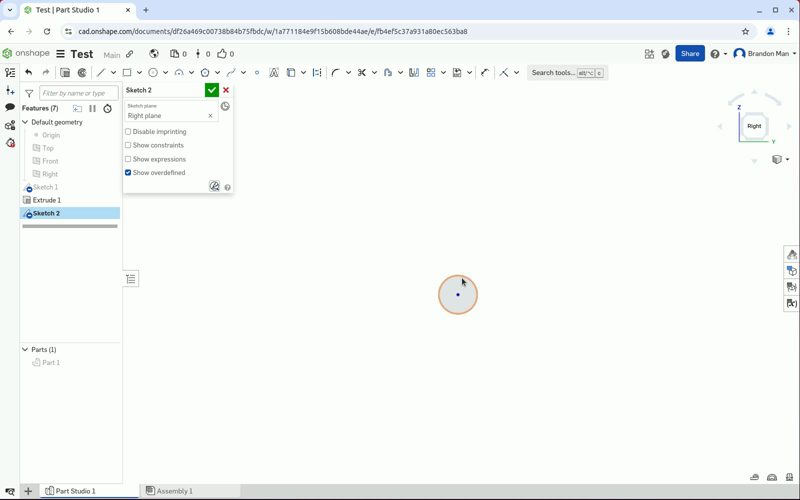
scroll(6)
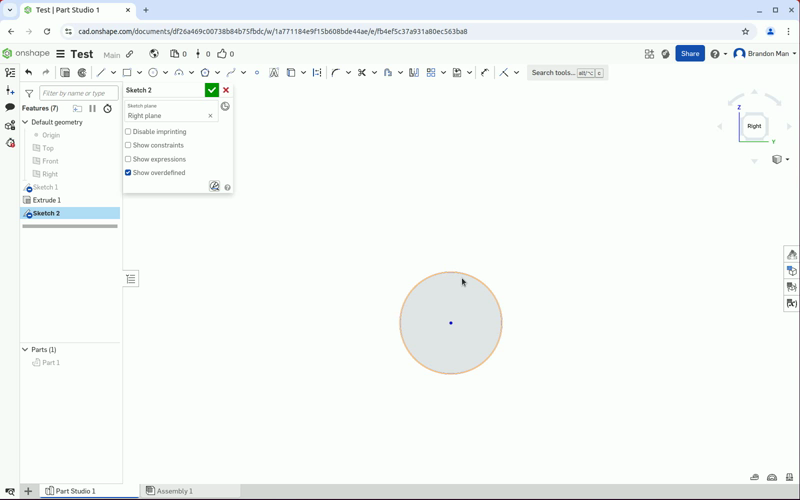
click(462, 277)
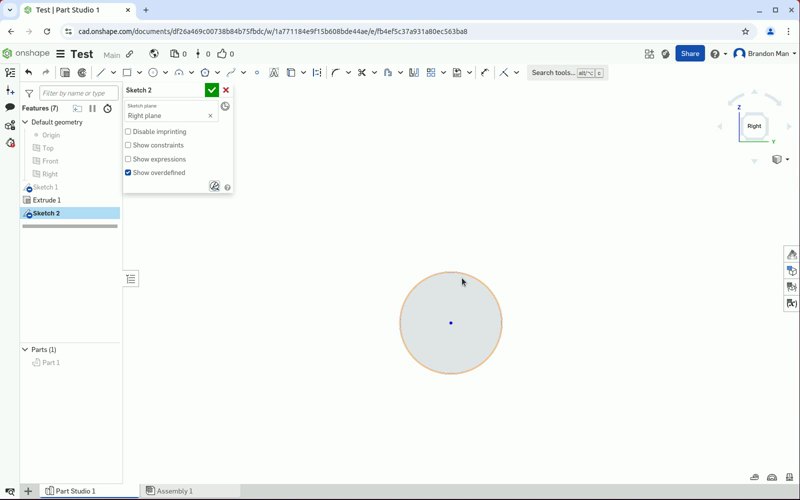
scroll(-6)
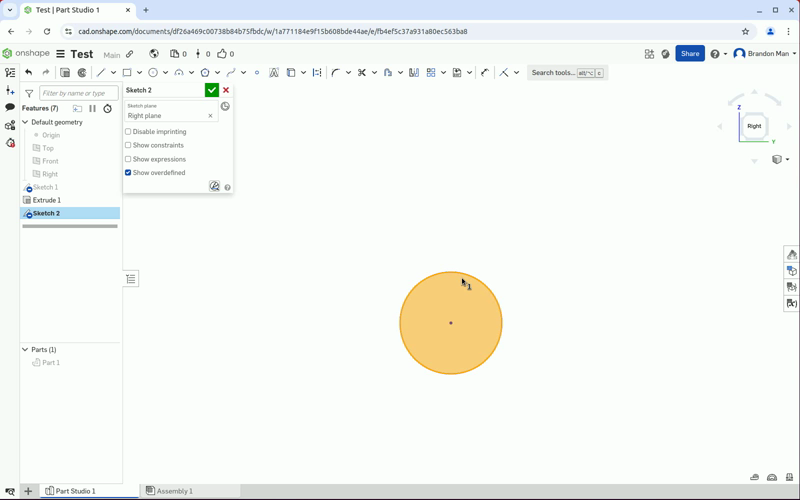
scroll(-6)
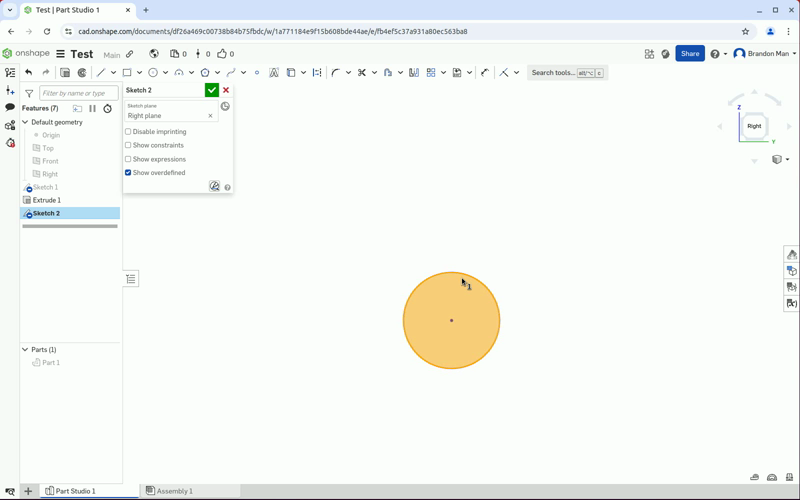
scroll(-6)
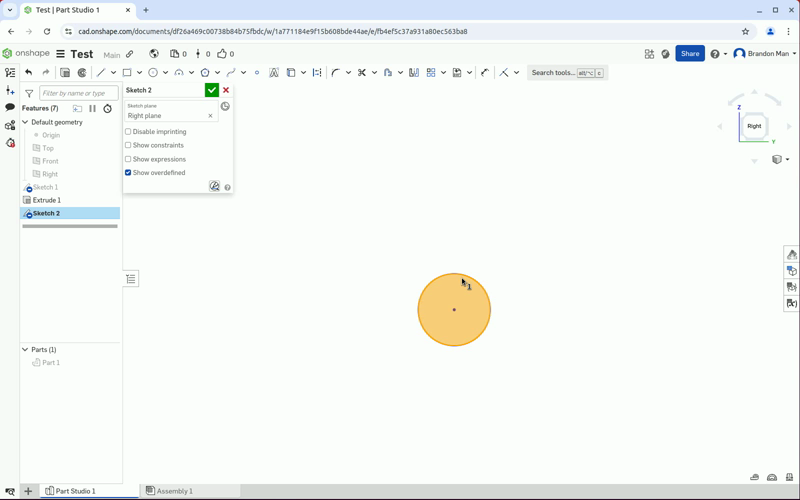
scroll(-6)
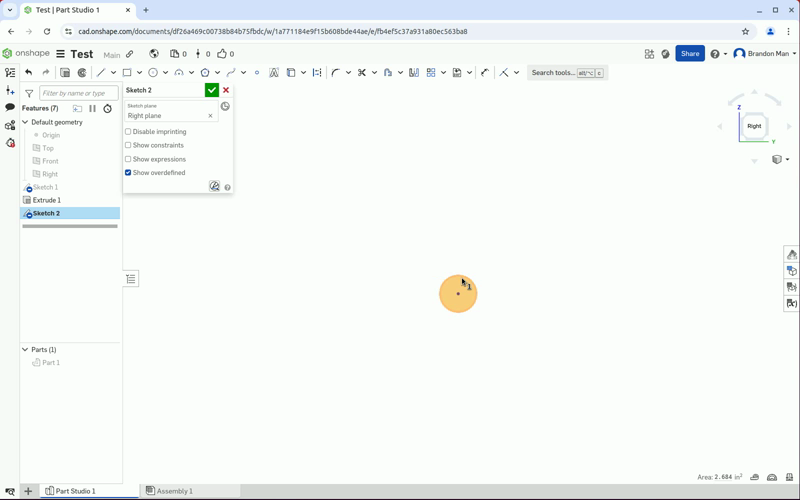
scroll(-6)
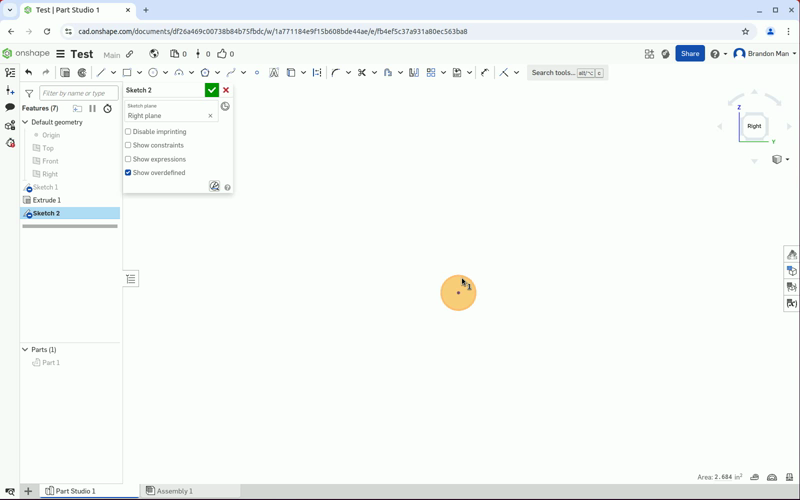
scroll(-6)
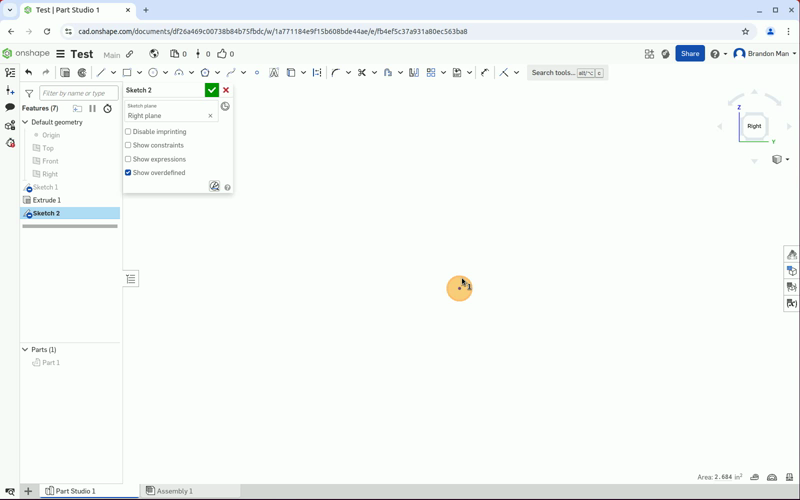
scroll(-6)
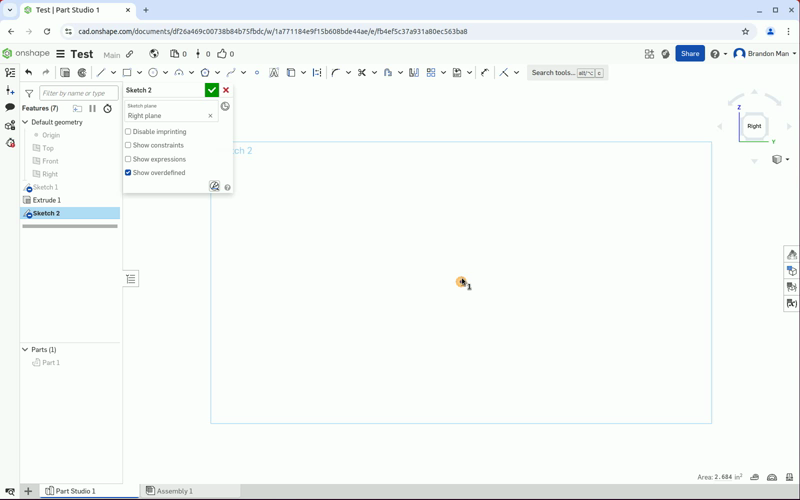
mouse_move(73, 352)
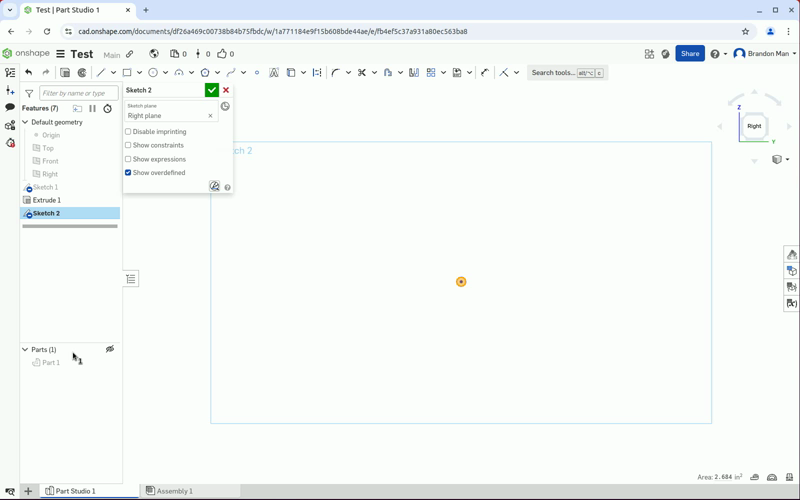
key(shift+y)
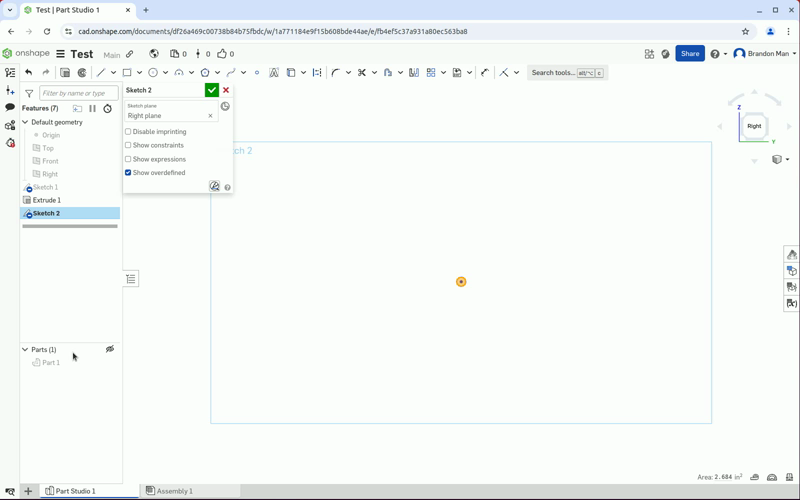
key(shift+e)
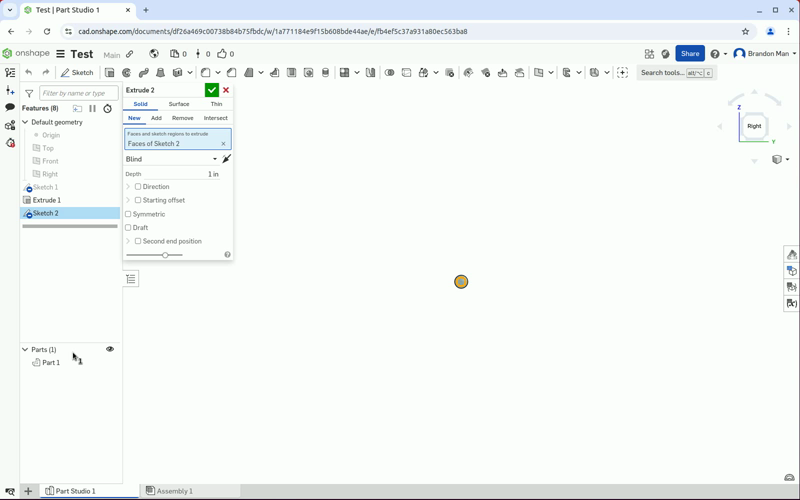
mouse_move(143, 106)
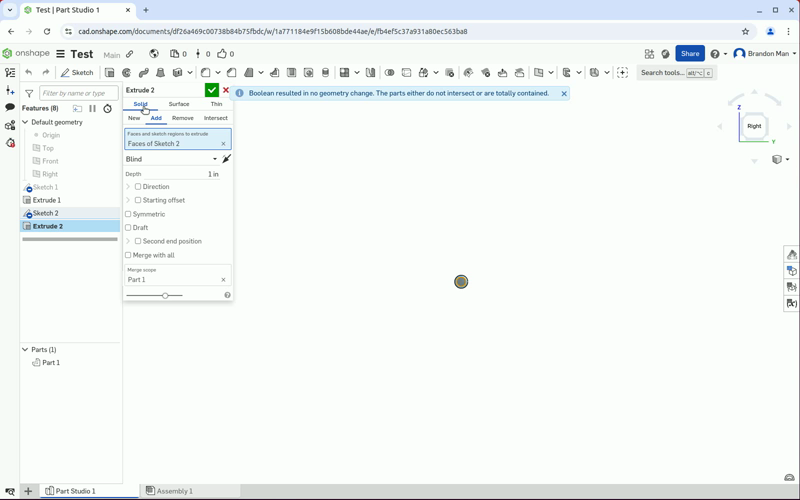
click(143, 106)
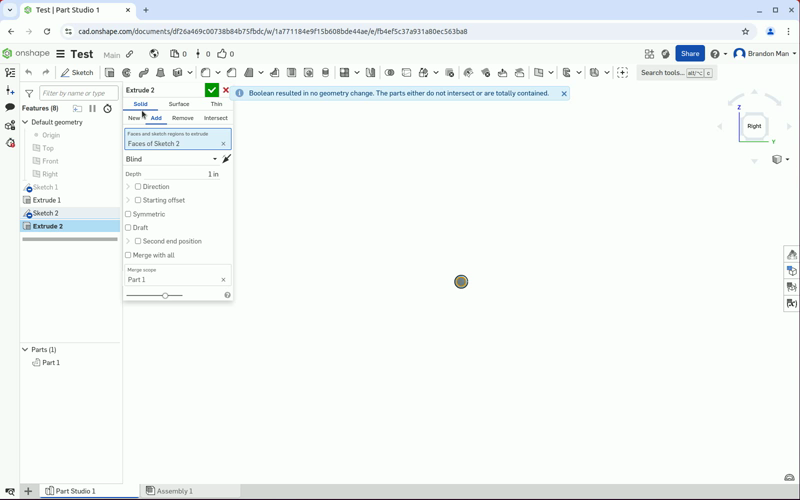
mouse_move(137, 120)
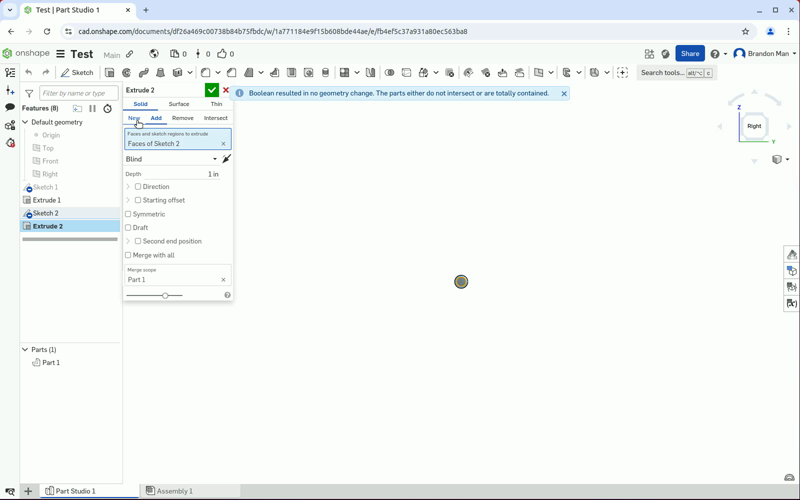
click(137, 120)
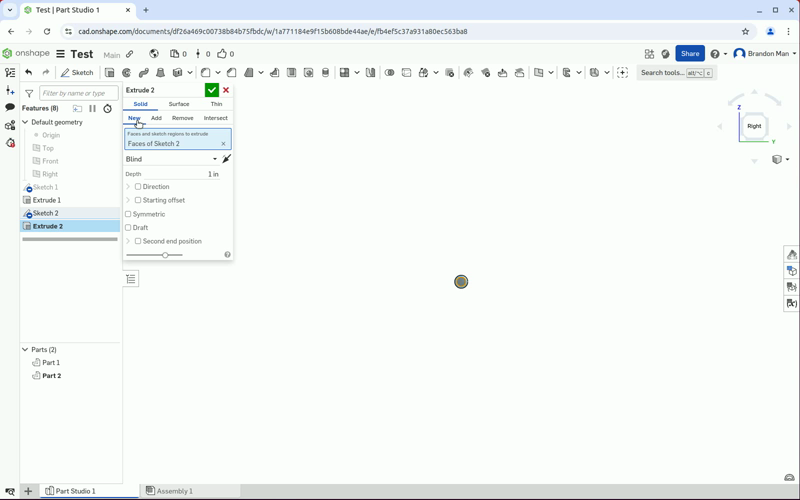
key(tab, 4)
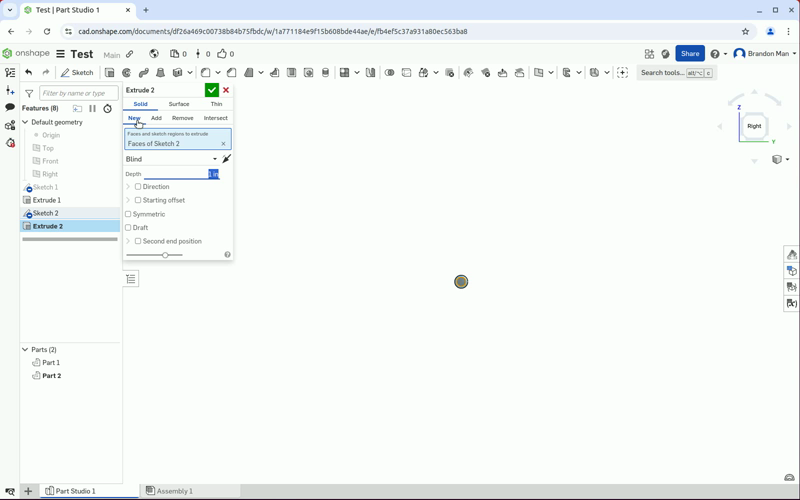
text(13.961)
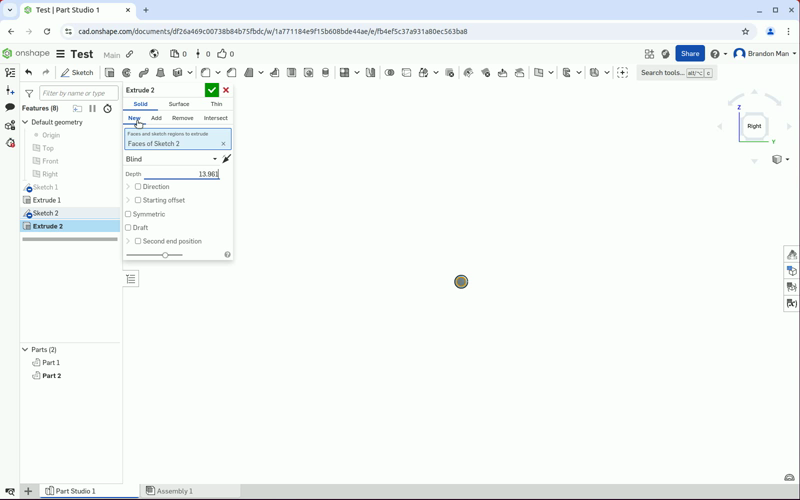
key(enter)
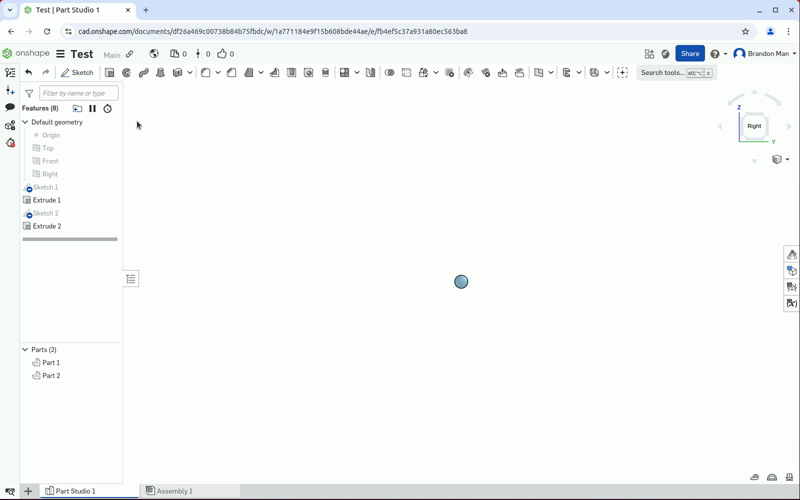
key(shift+h)
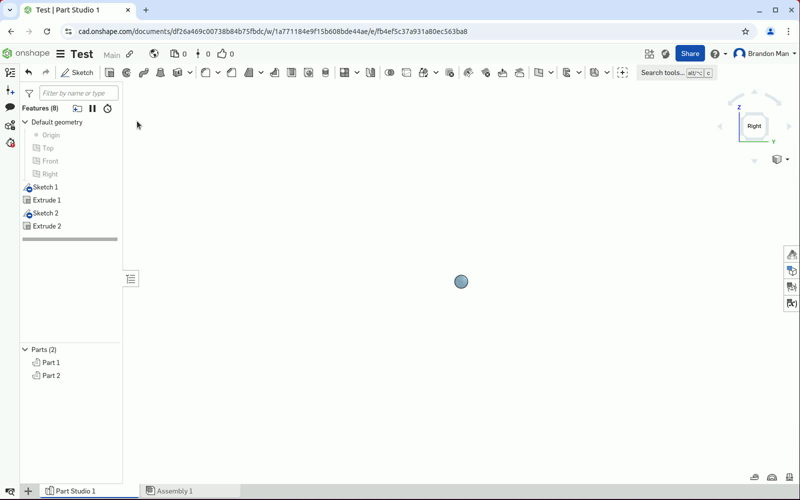
key(shift+h)
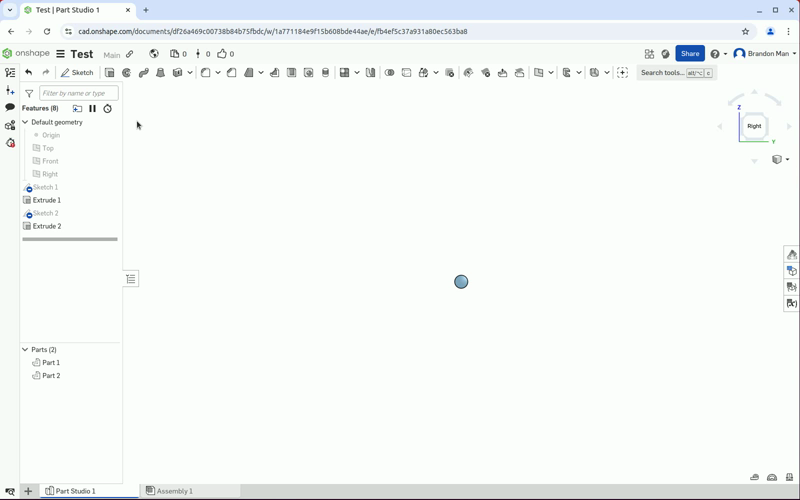
mouse_move(73, 189)
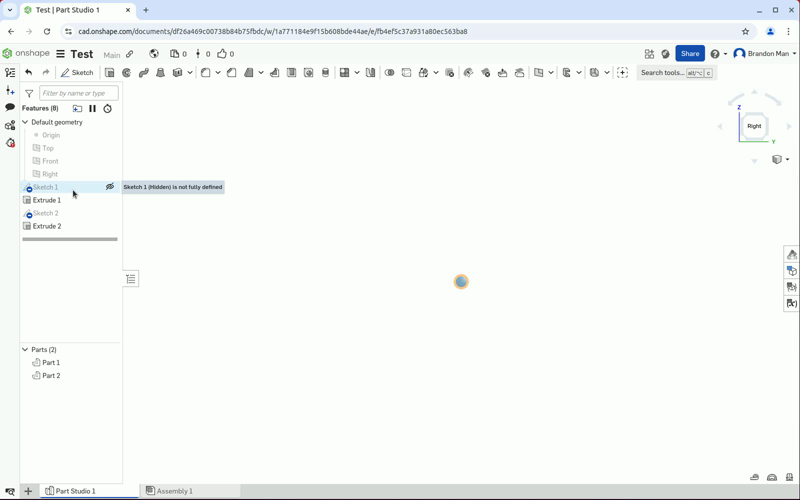
click(73, 189)
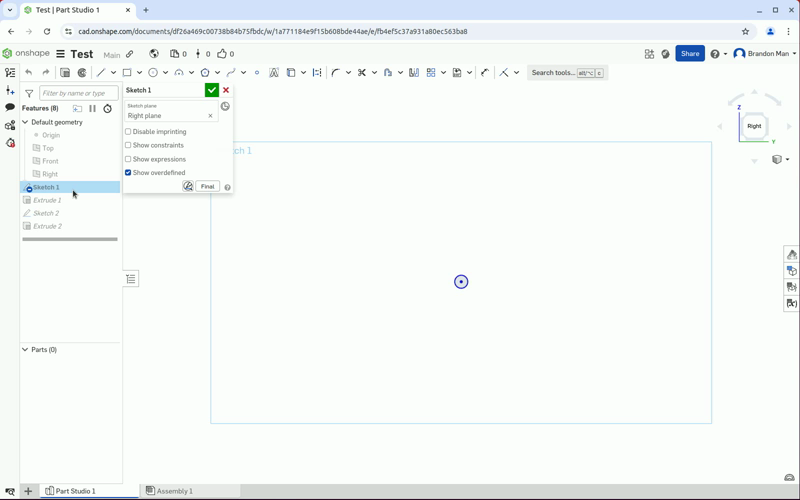
mouse_move(229, 92)
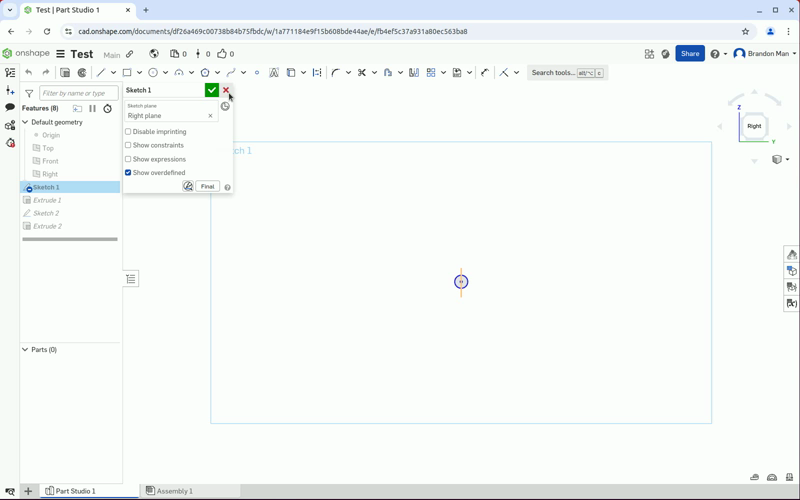
click(229, 92)
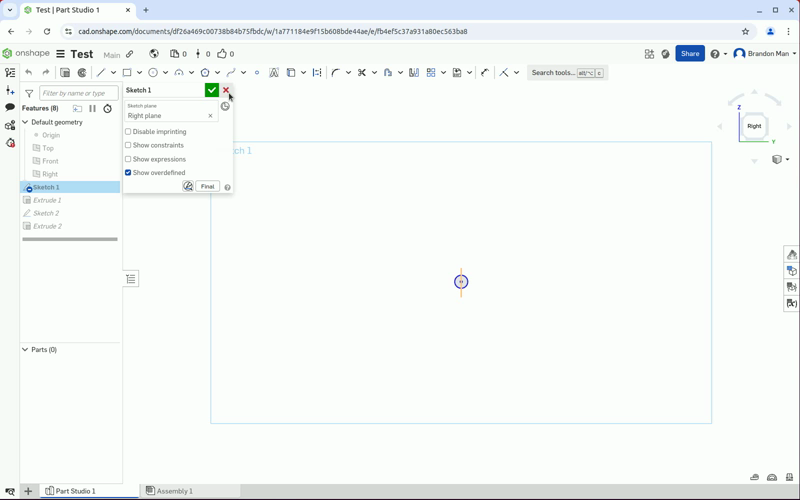
key(shift+s)
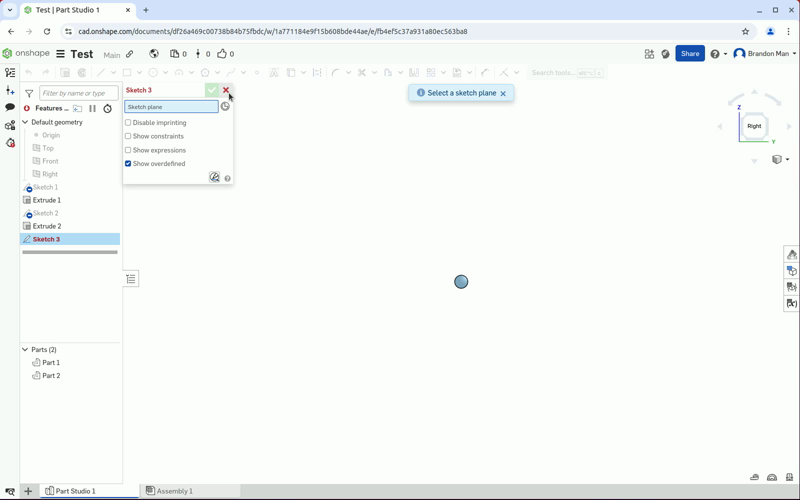
mouse_move(73, 176)
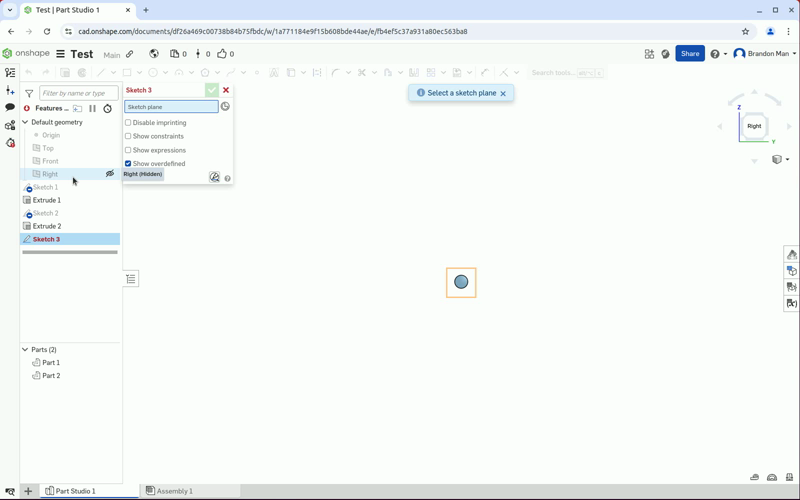
click(73, 176)
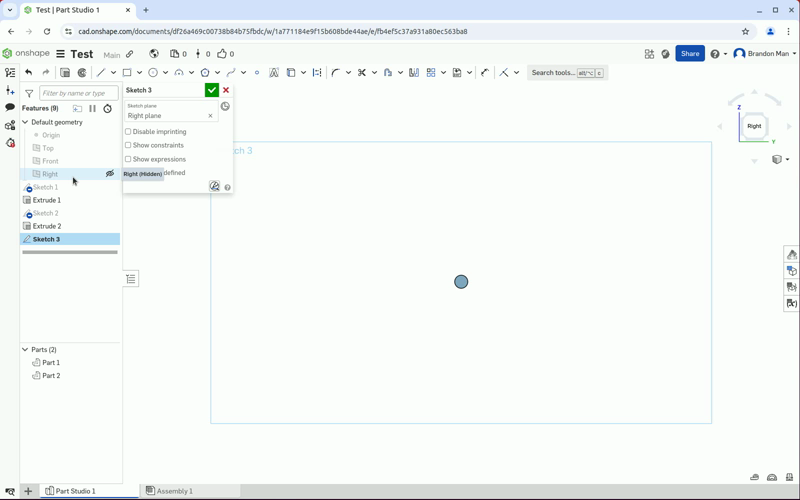
mouse_move(73, 352)
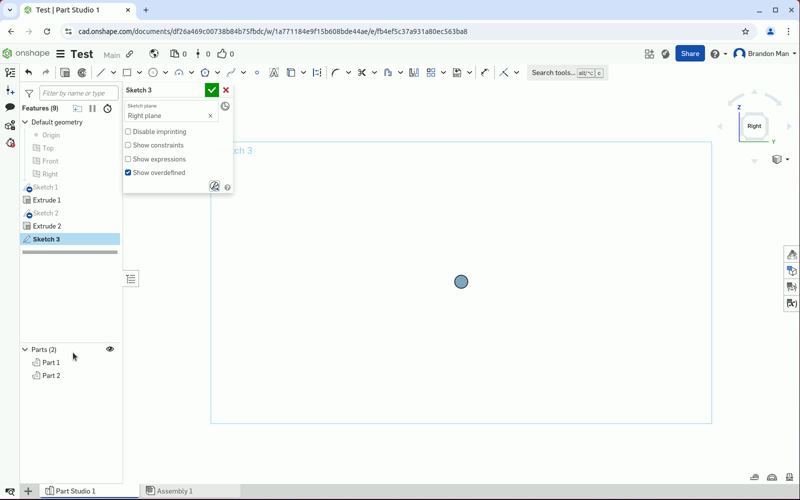
key(y)
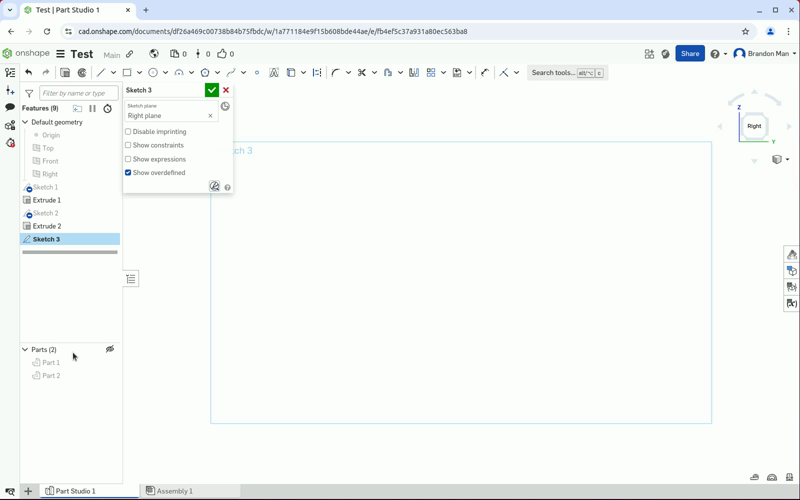
key(c)
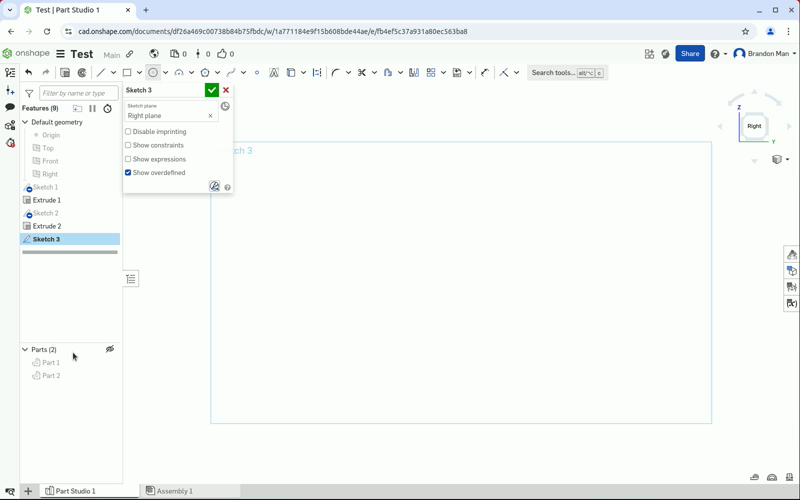
key_down(shift)
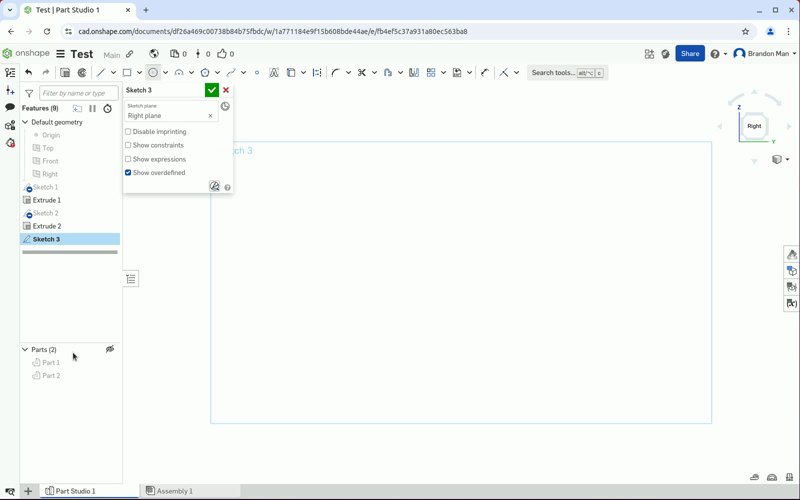
mouse_move(461, 281)
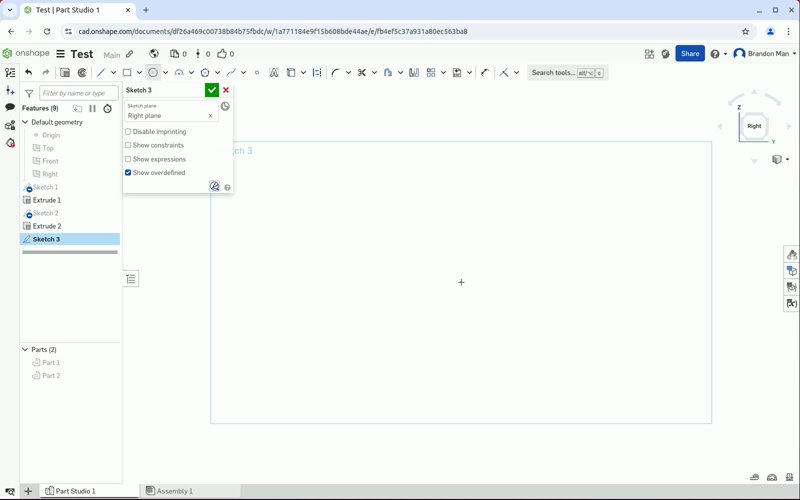
click(461, 281)
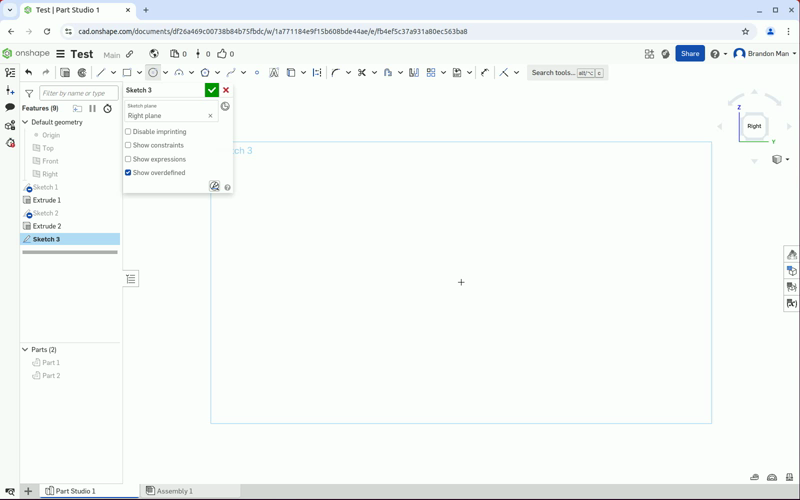
key_up(shift)
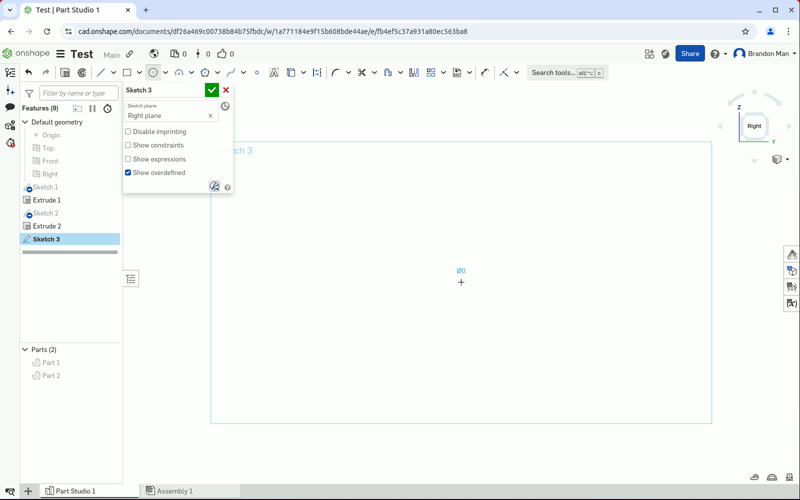
mouse_move(465, 281)
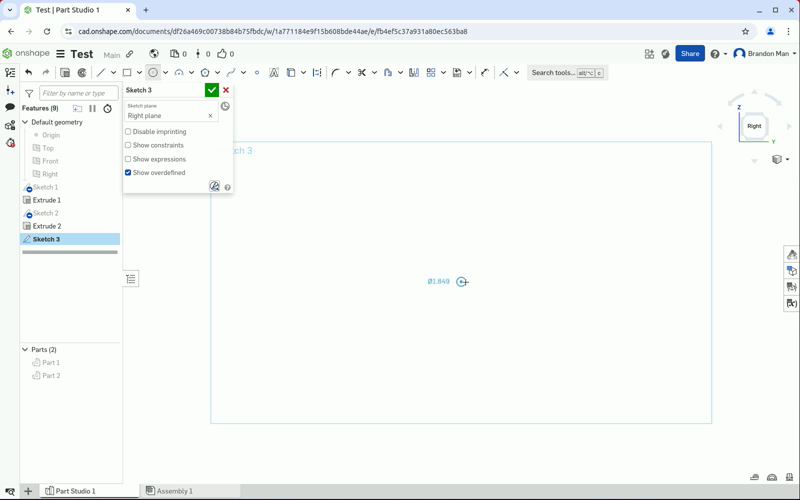
click(465, 281)
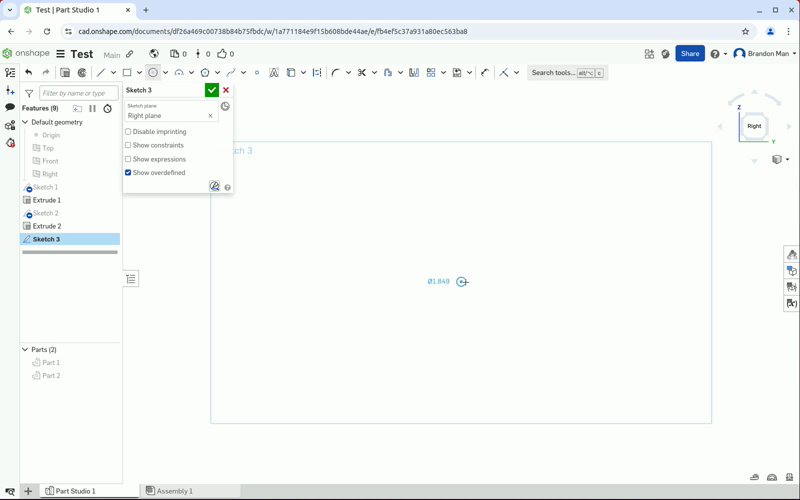
key(esc)
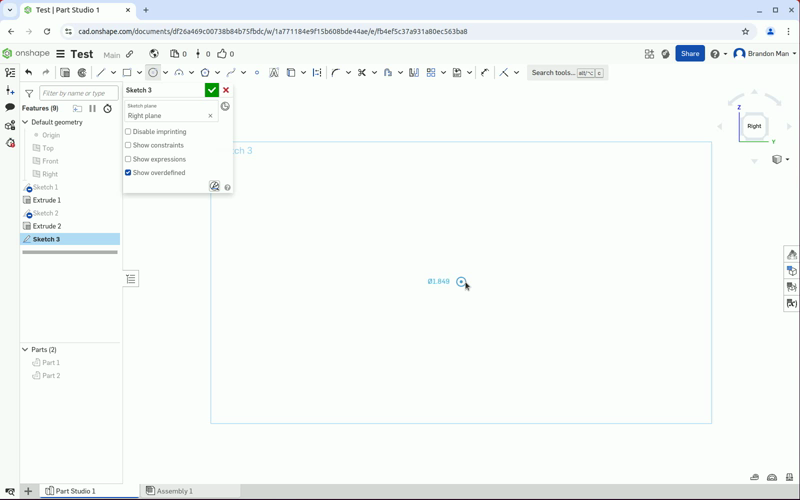
mouse_move(461, 285)
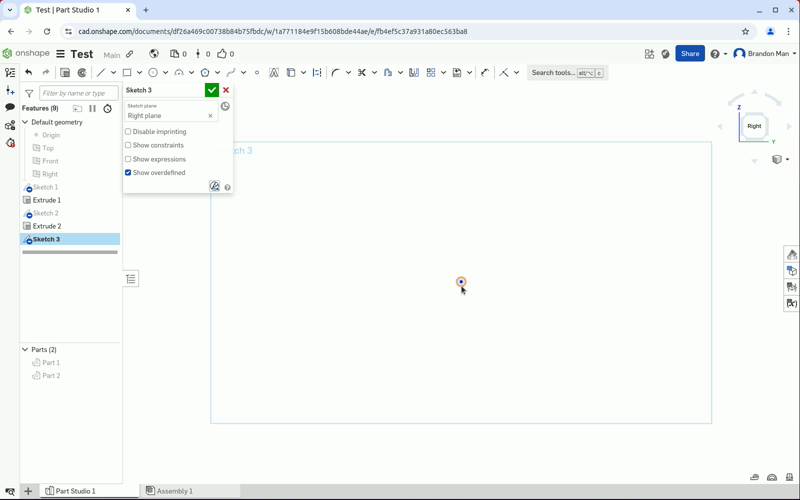
scroll(6)
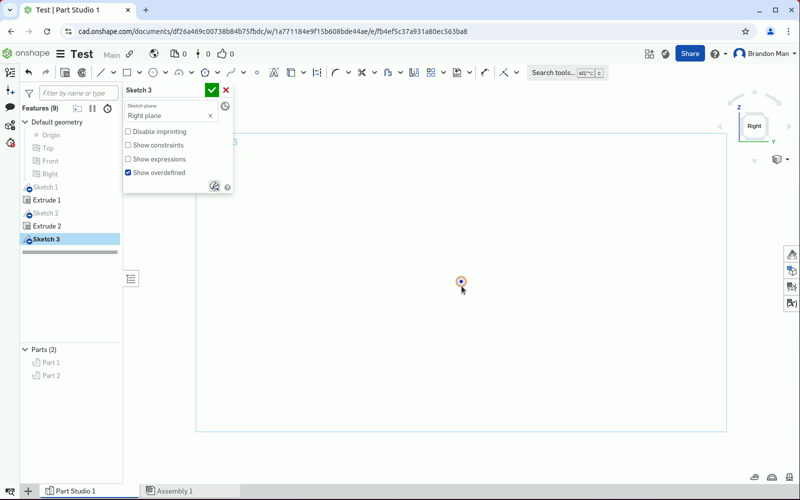
scroll(6)
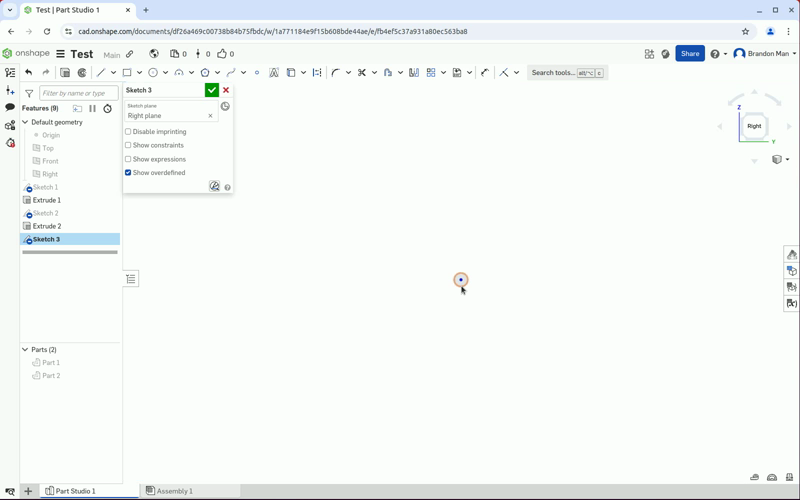
scroll(6)
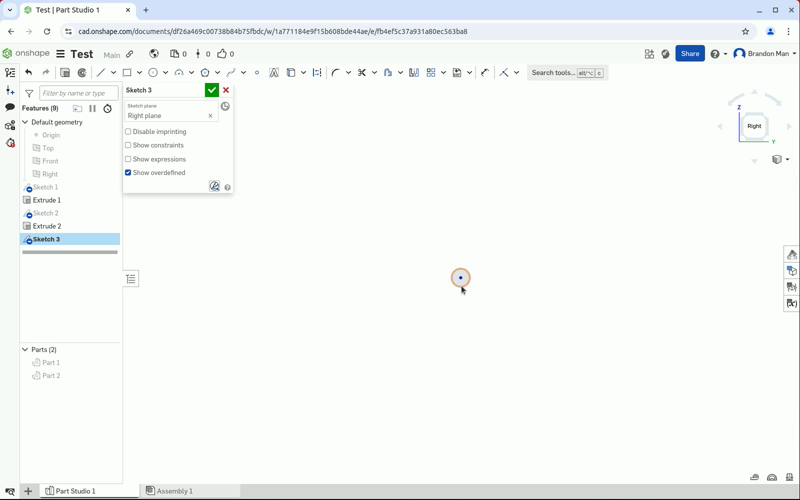
scroll(6)
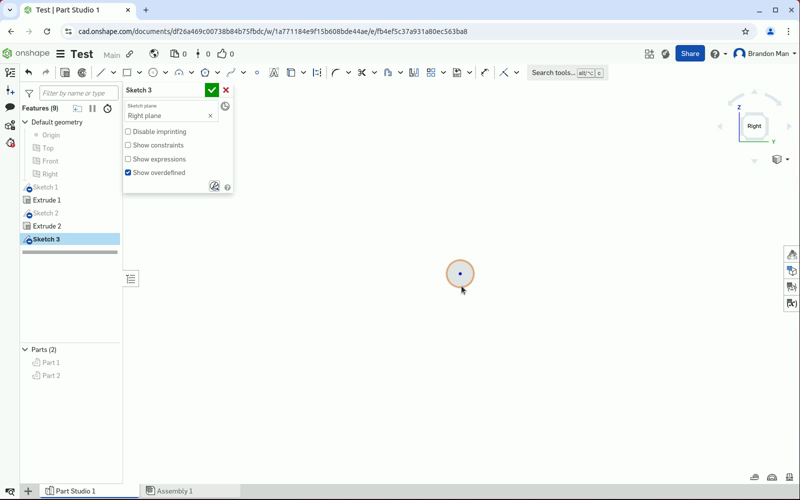
scroll(6)
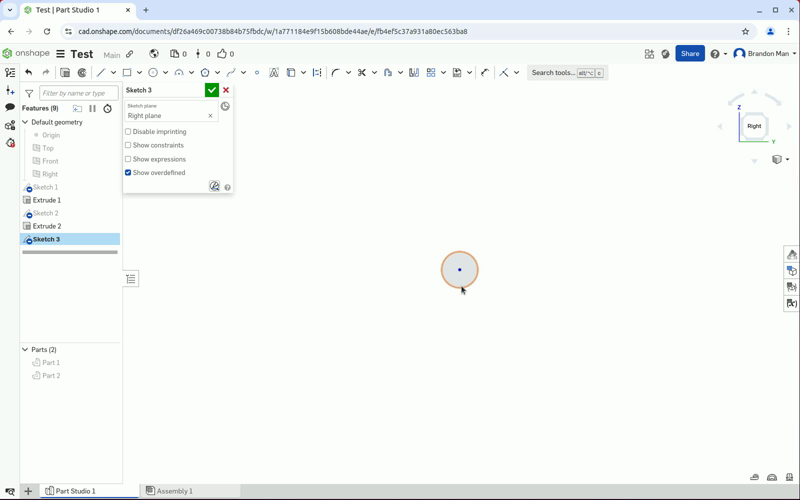
scroll(6)
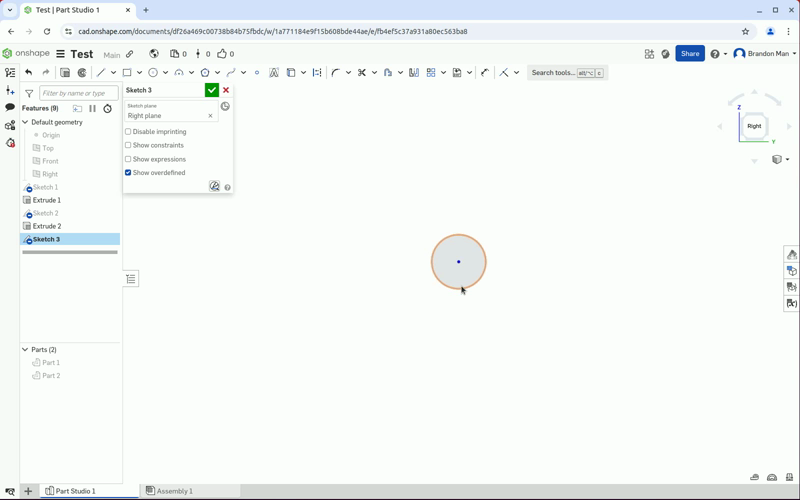
scroll(6)
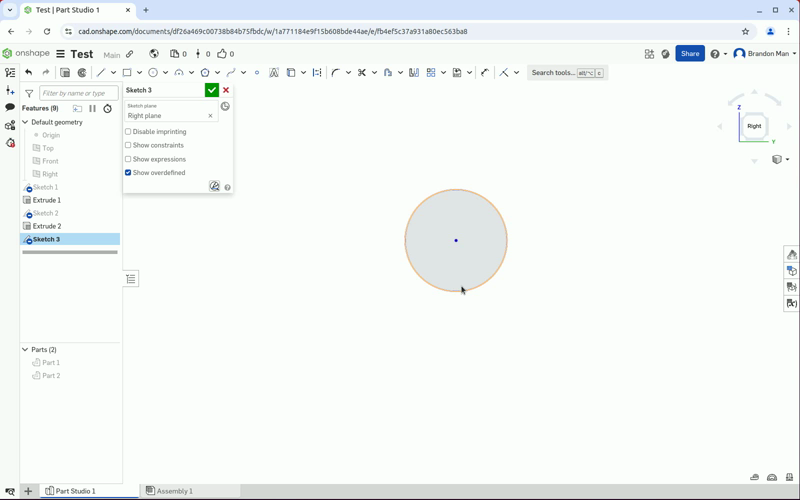
click(461, 285)
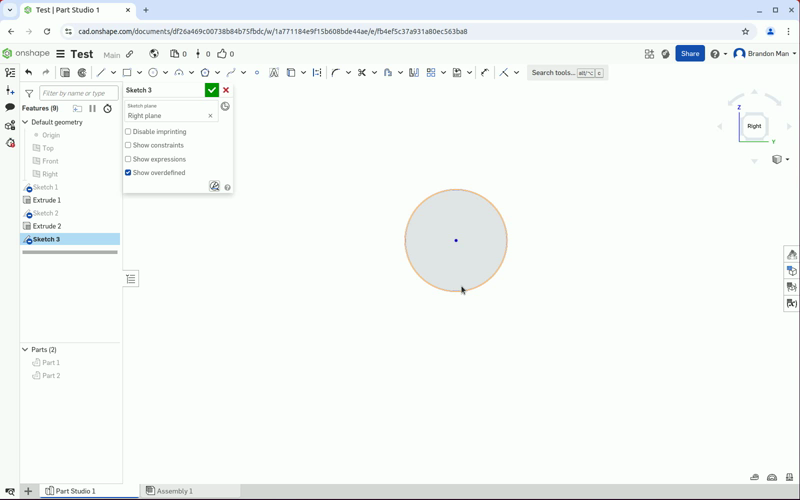
scroll(-6)
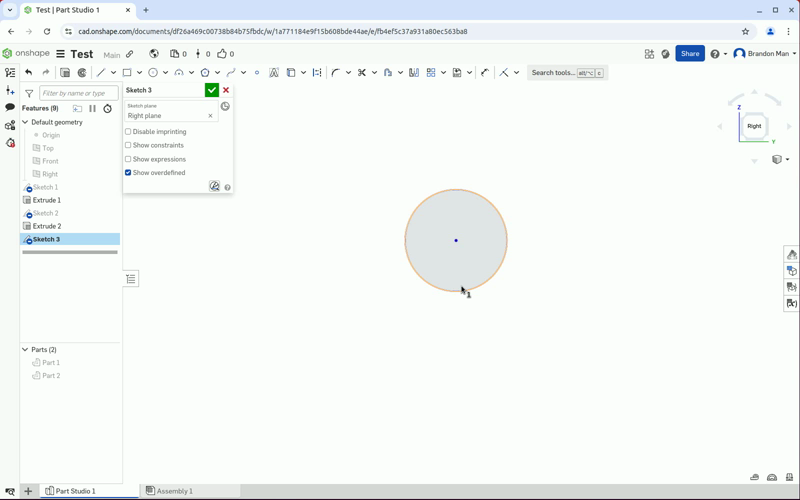
scroll(-6)
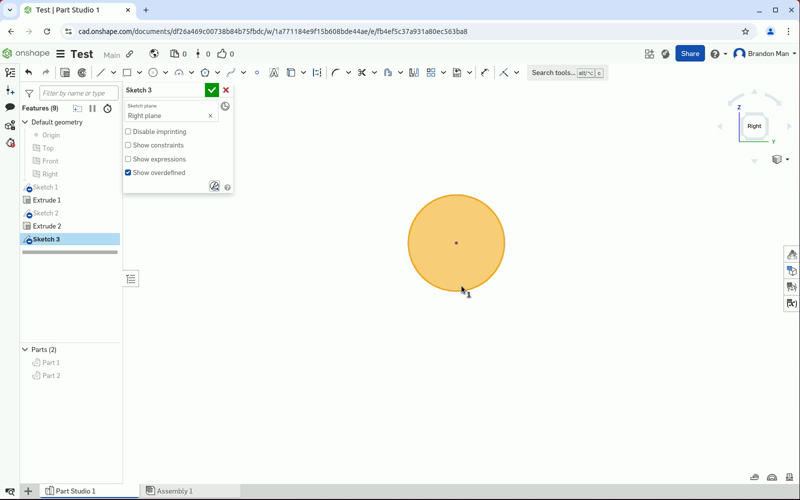
scroll(-6)
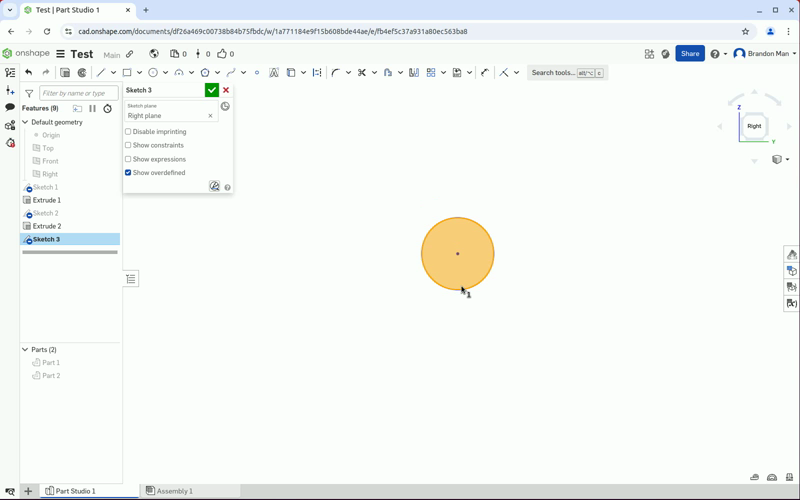
scroll(-6)
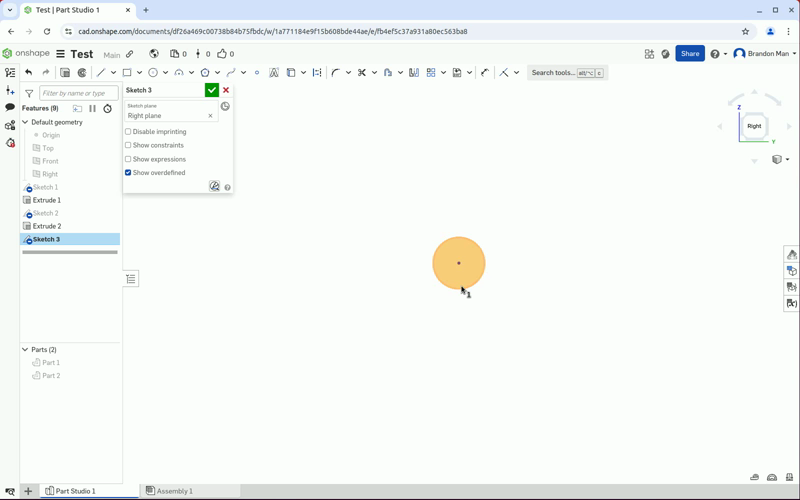
scroll(-6)
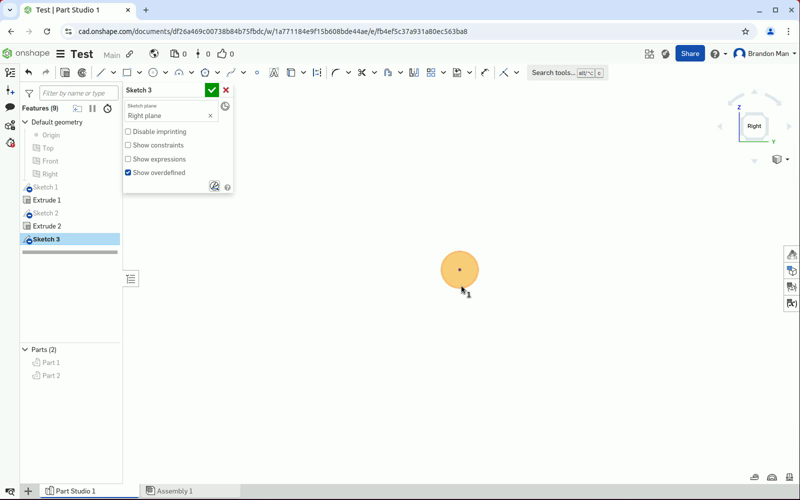
scroll(-6)
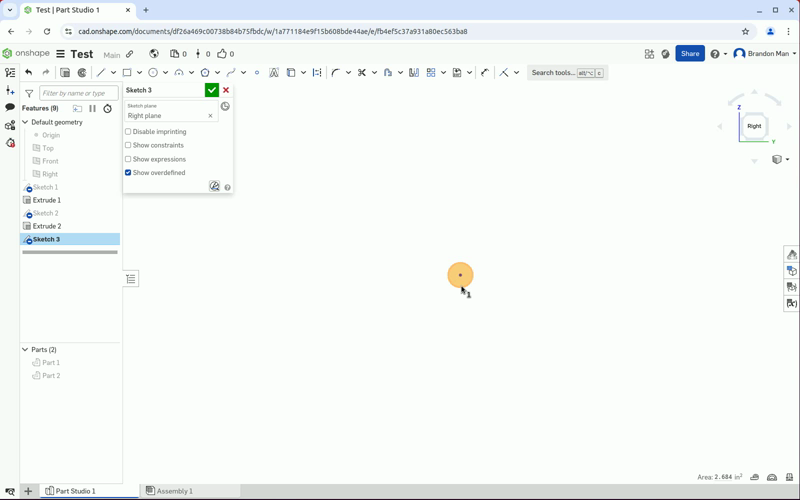
scroll(-6)
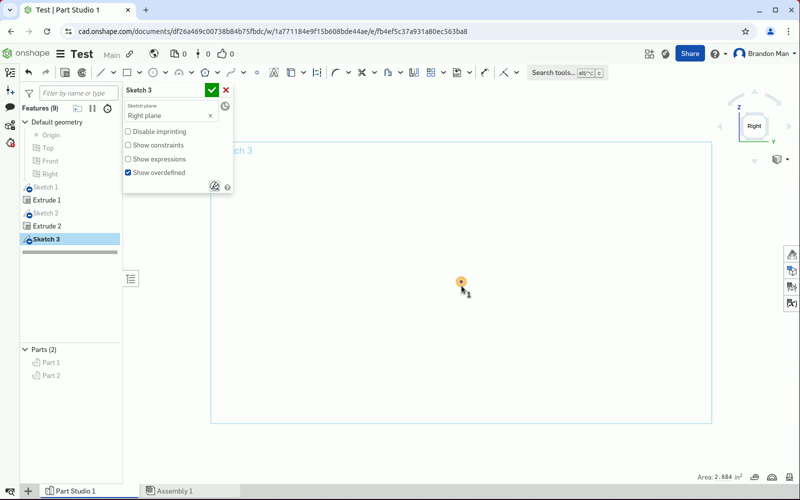
mouse_move(73, 352)
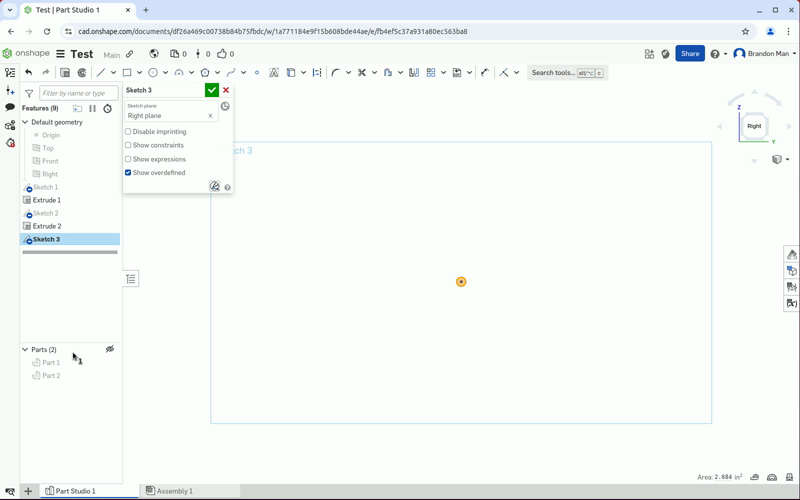
key(shift+y)
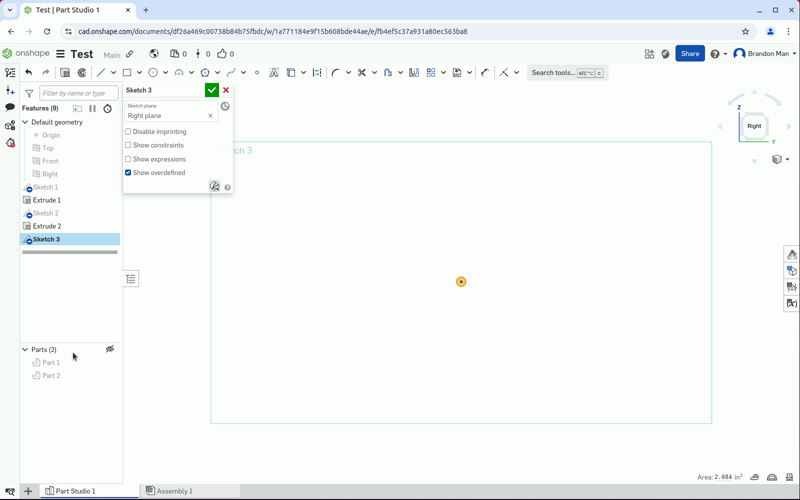
key(shift+e)
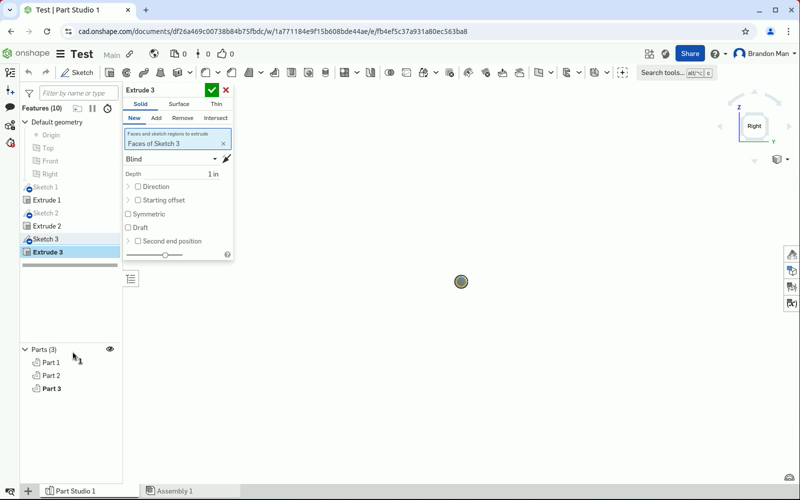
mouse_move(143, 106)
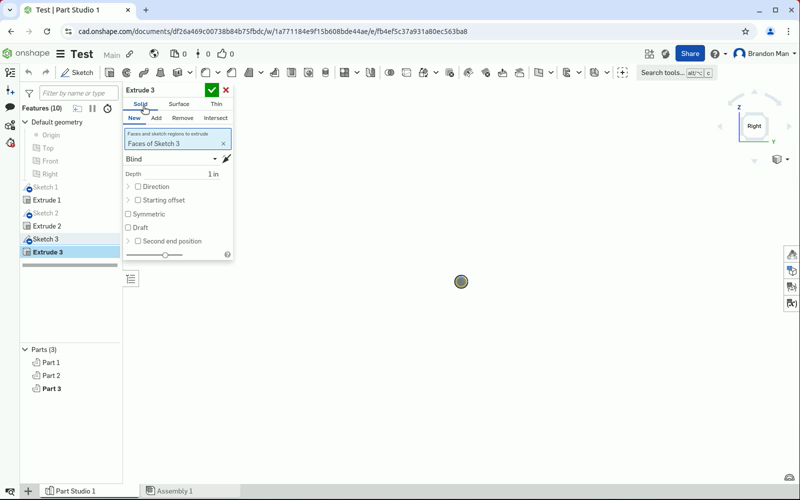
click(143, 106)
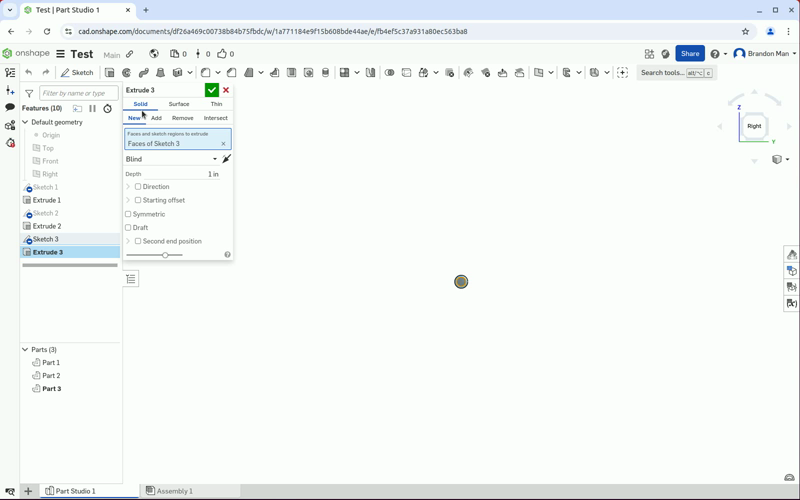
mouse_move(137, 120)
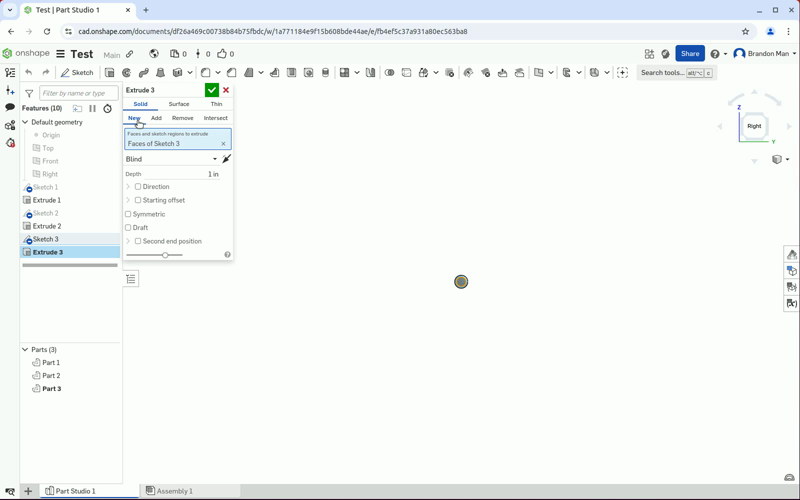
click(137, 120)
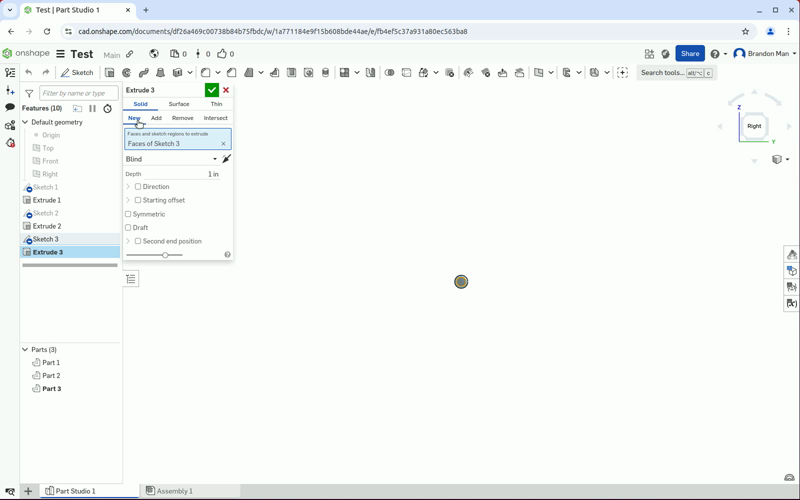
key(tab, 4)
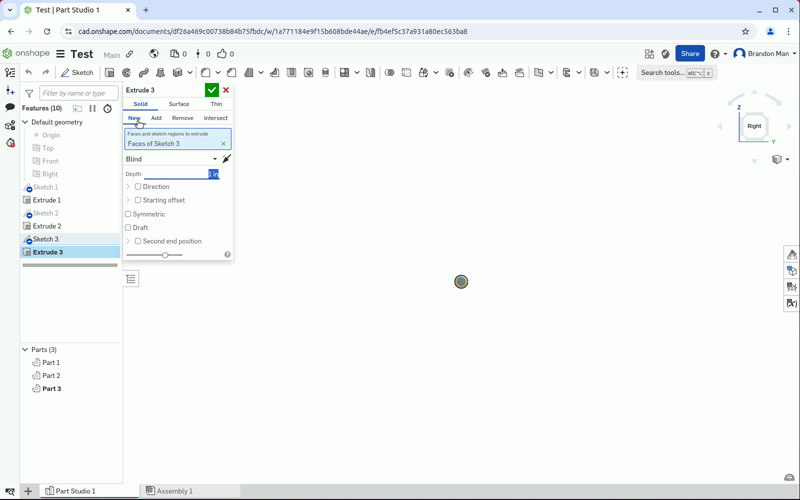
text(13.961)
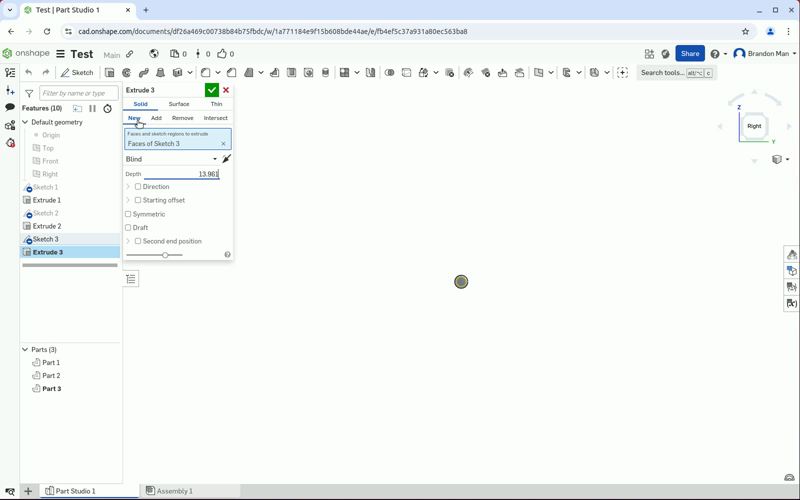
key(enter)
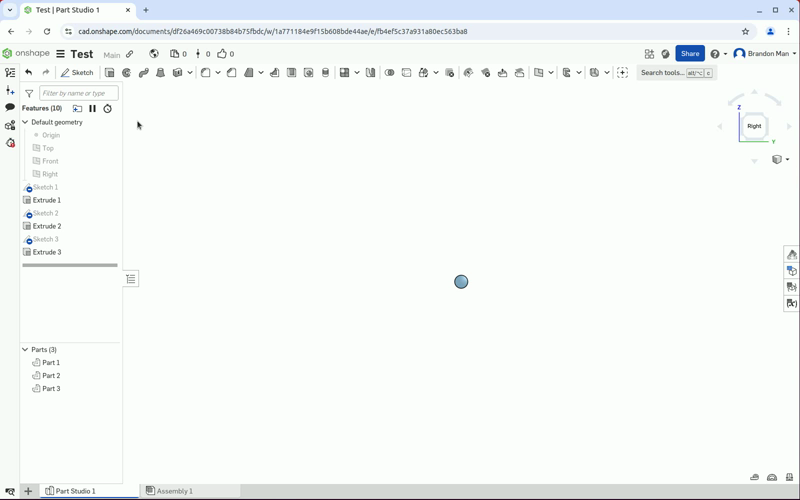
key(shift+h)
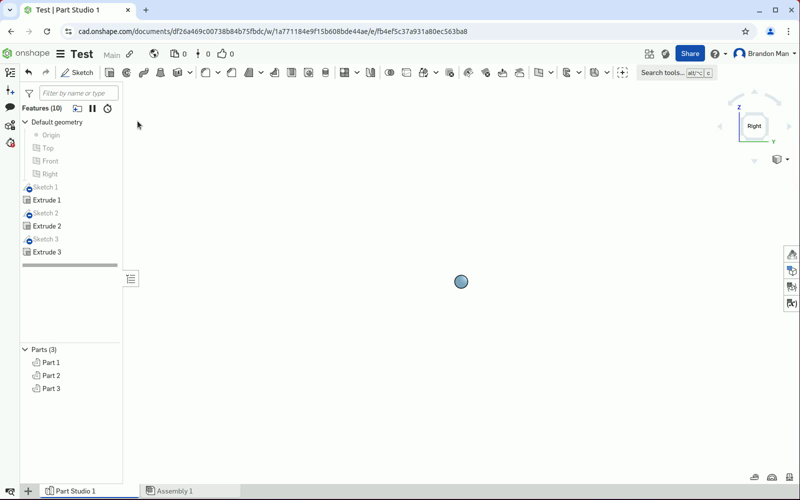
key(shift+h)
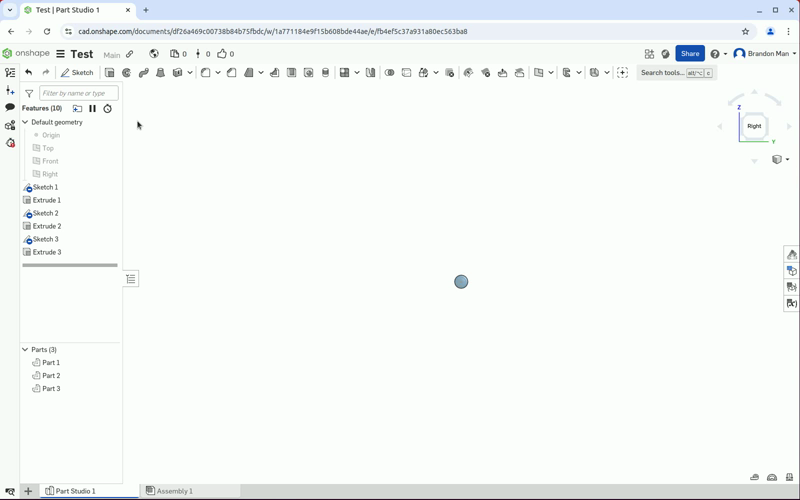
key(shift+7)
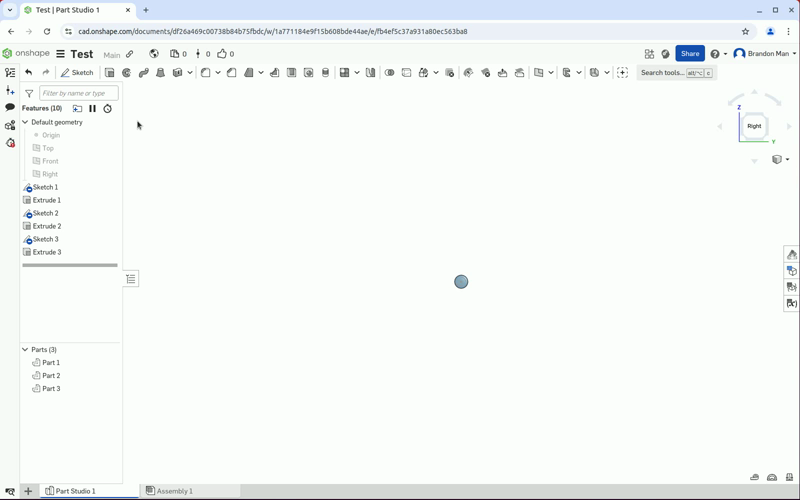
key(right, 2)
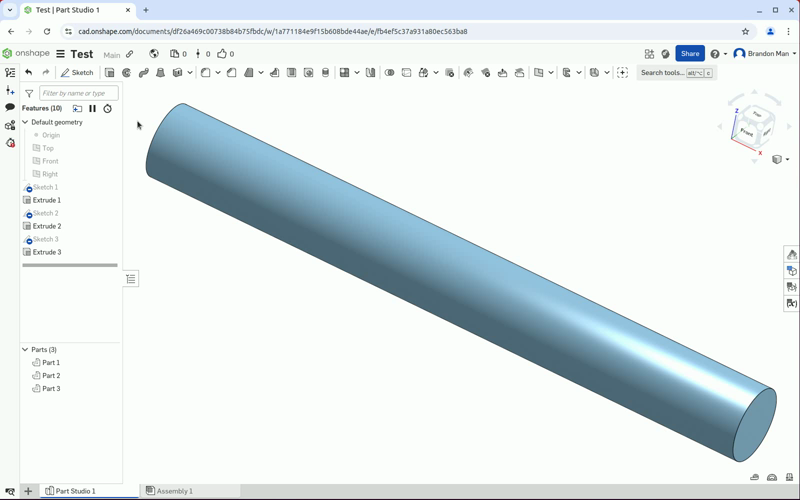
key(down, 2)
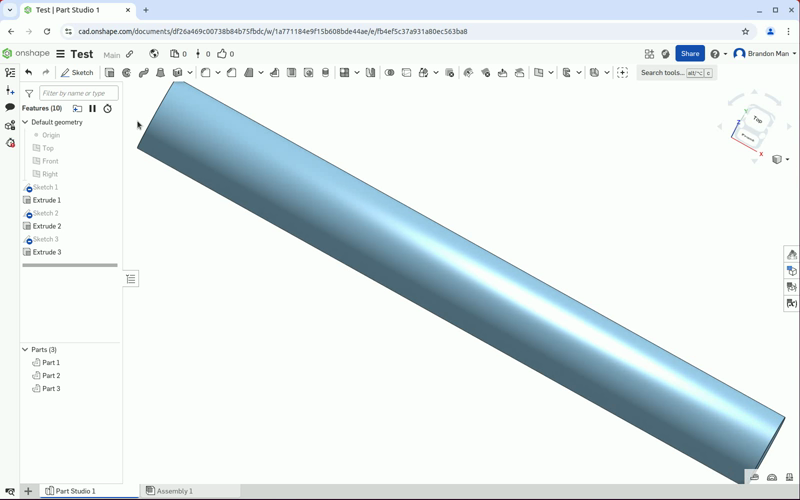
key(up, 2)
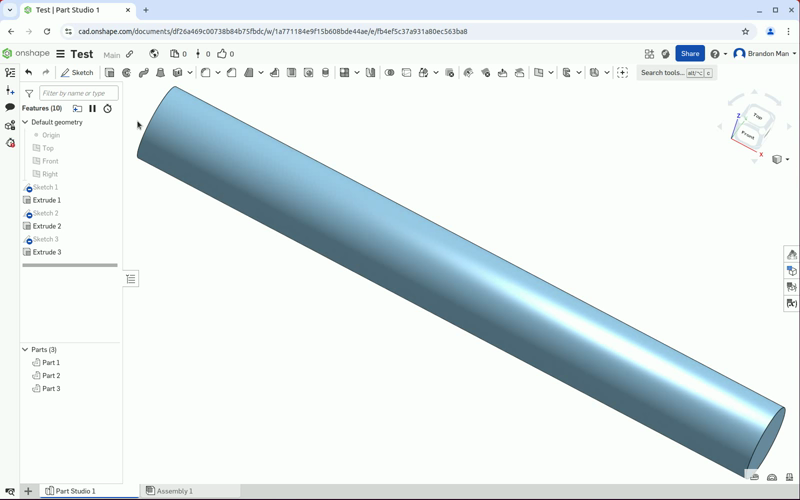
key(left, 2)
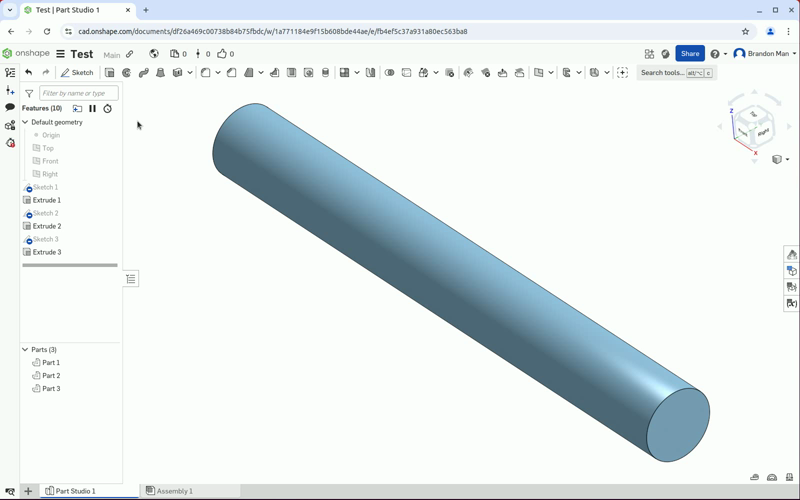
mouse_move(73, 189)
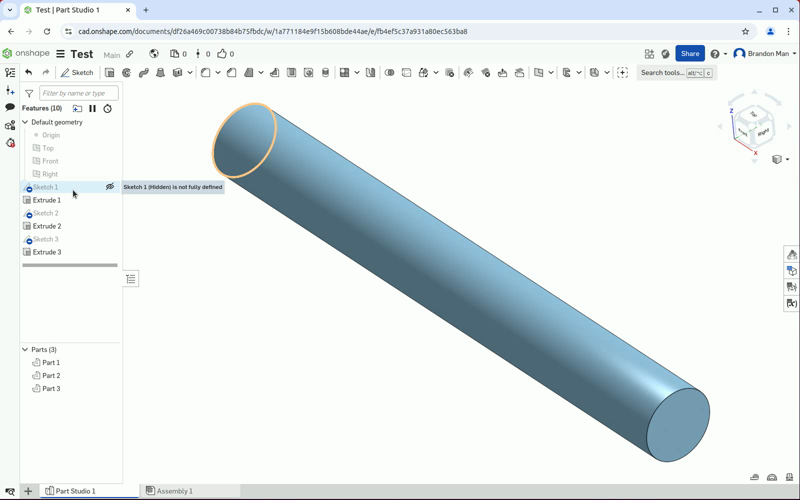
click(73, 189)